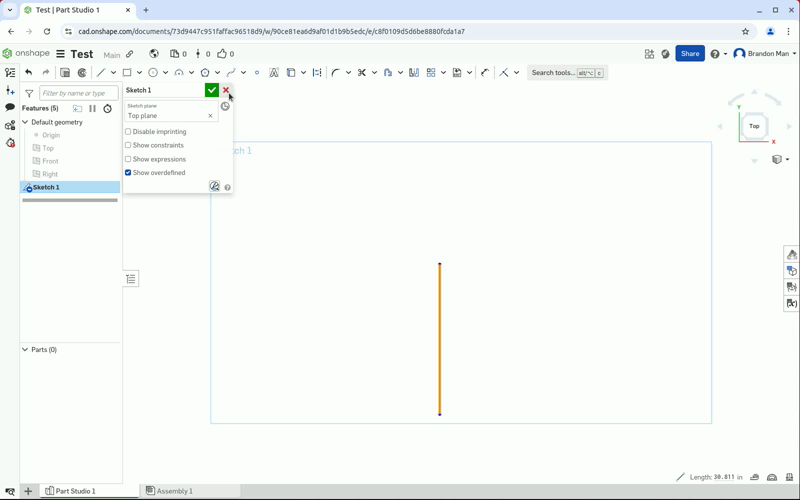
key(shift+h)
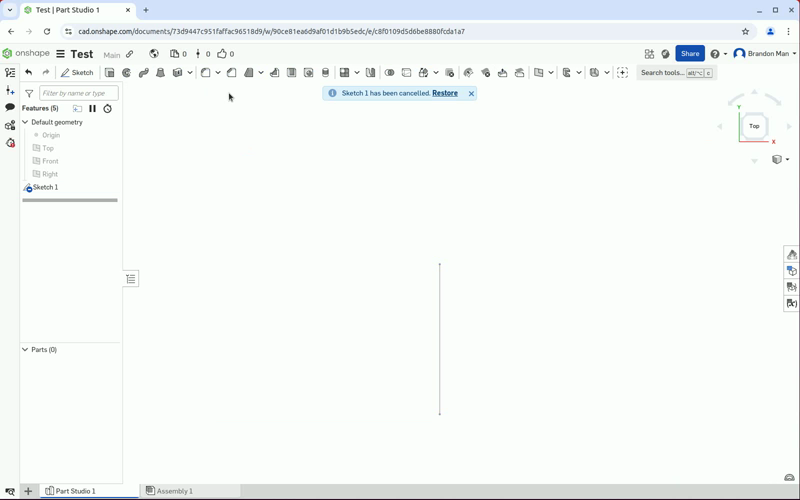
key(shift+s)
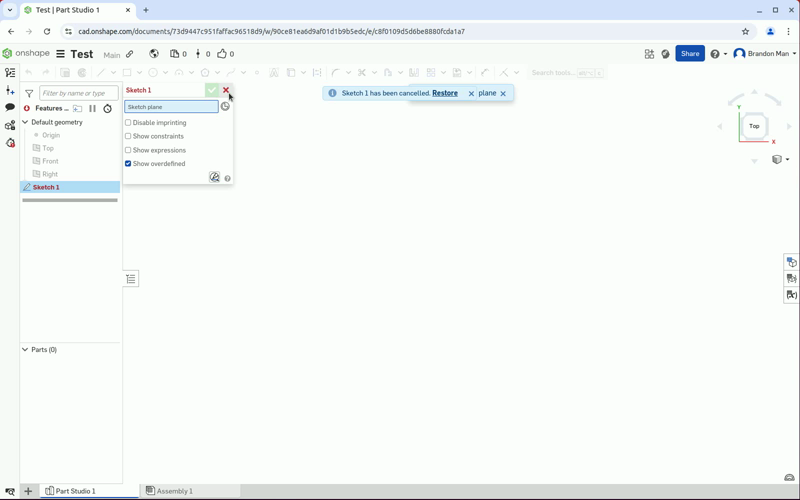
mouse_move(73, 150)
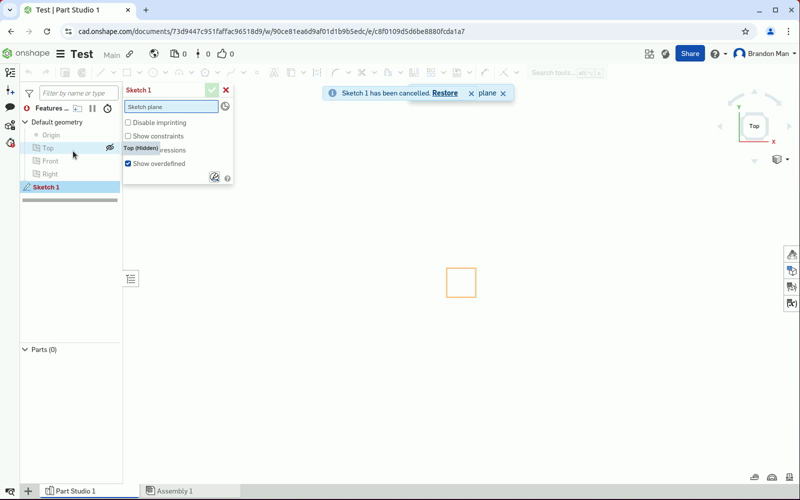
click(73, 150)
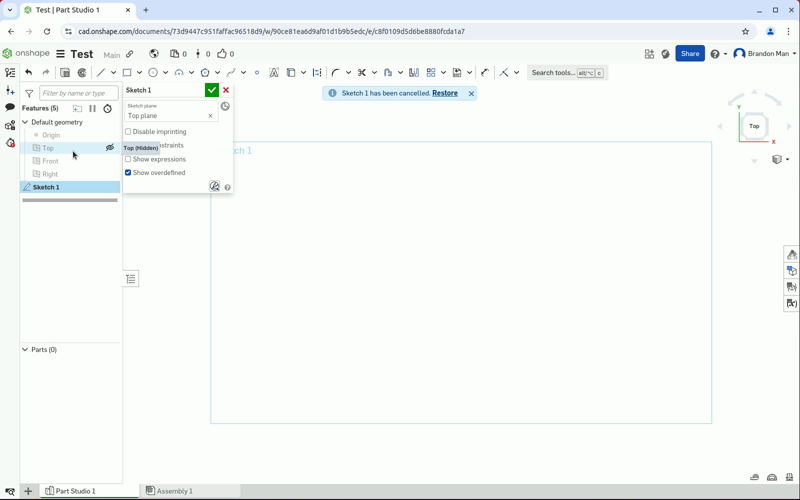
mouse_move(73, 352)
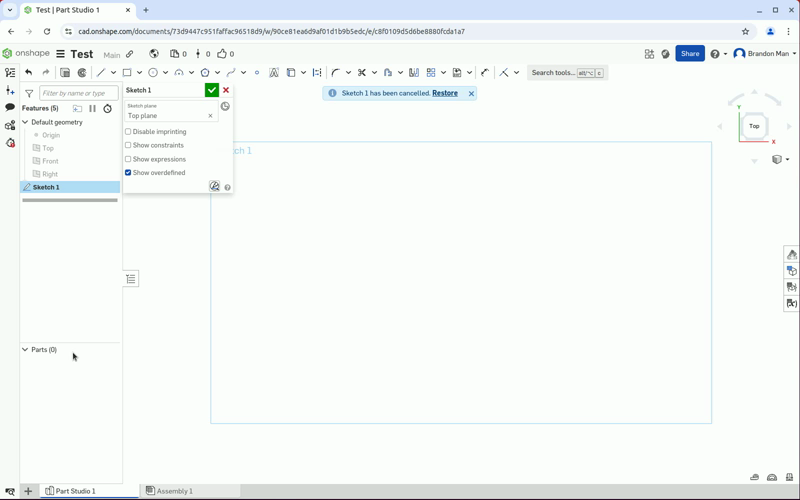
key(y)
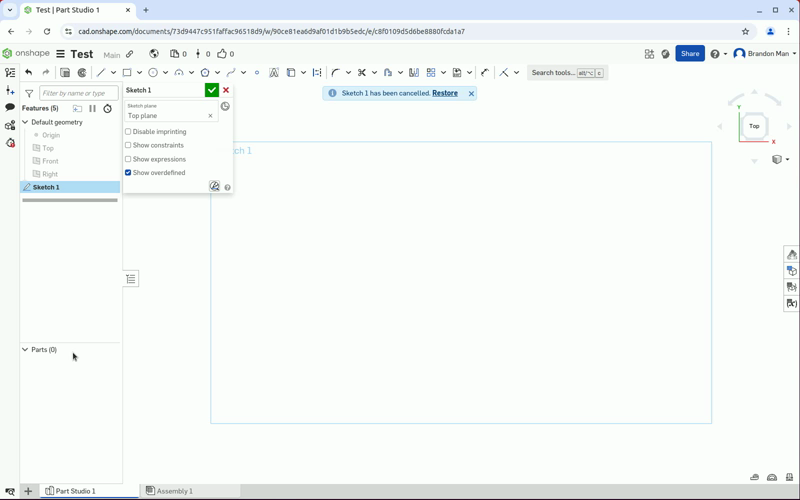
key(l)
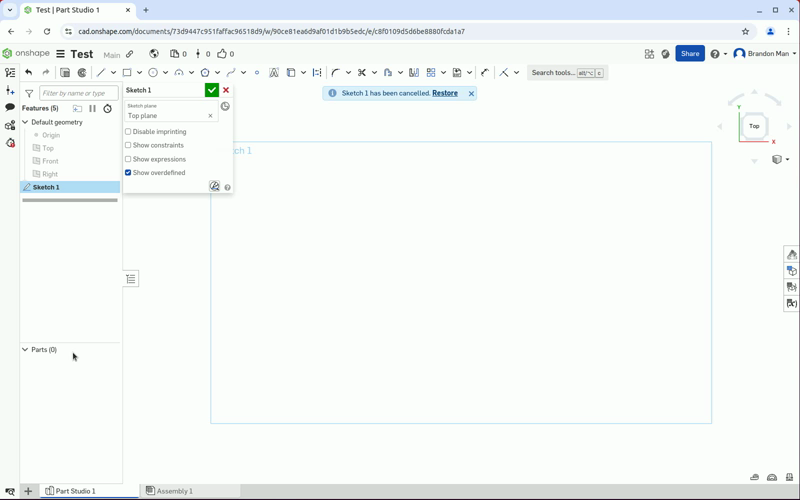
key_down(shift)
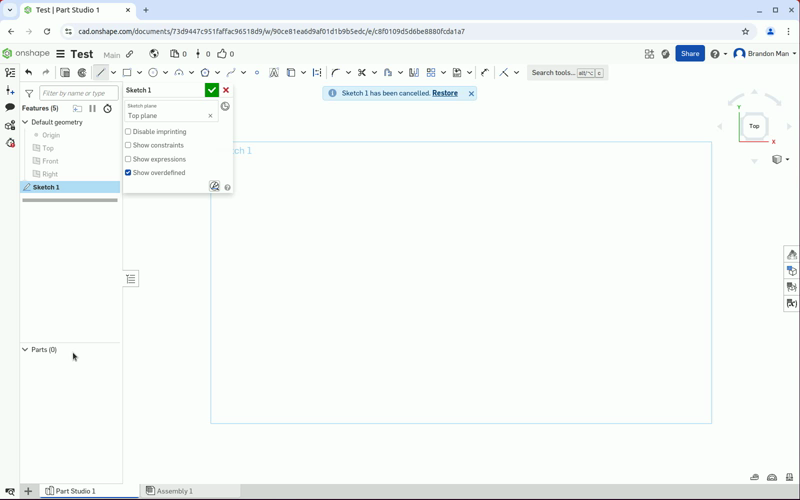
mouse_move(460, 282)
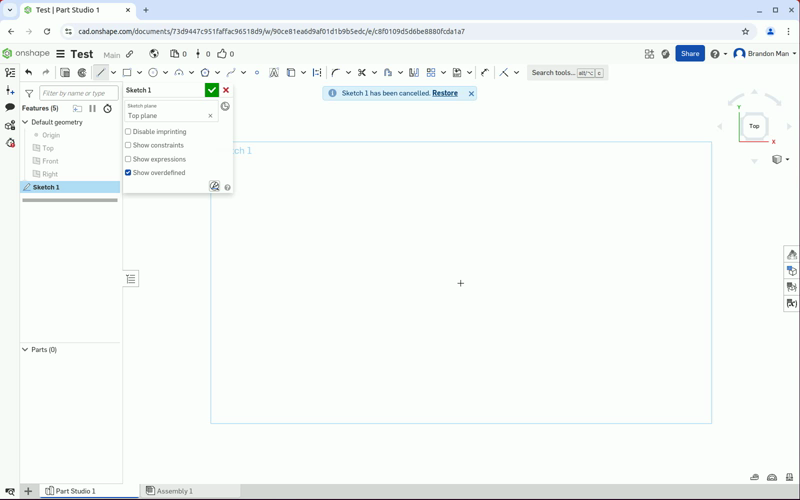
click(460, 282)
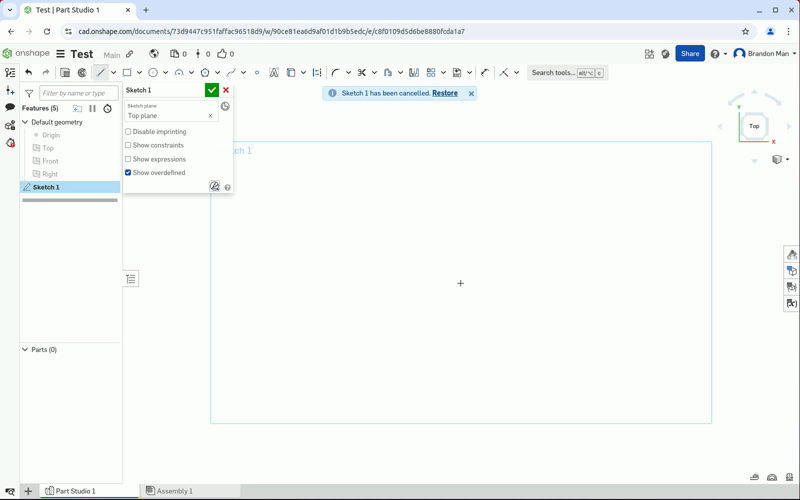
key_up(shift)
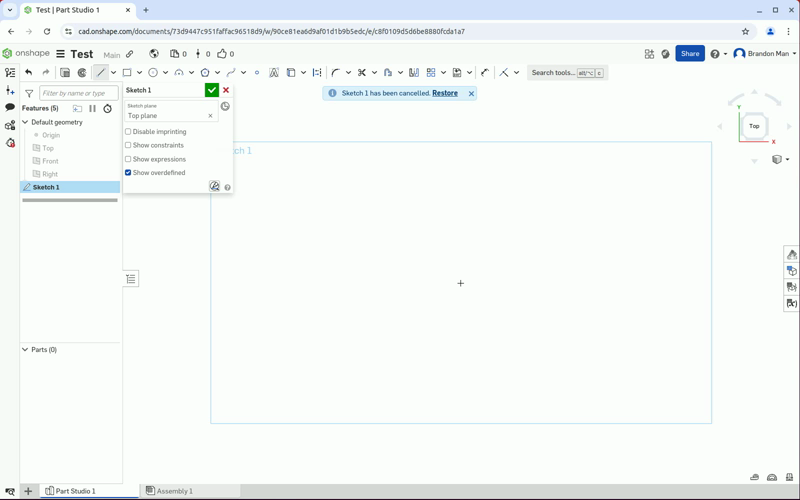
key_down(shift)
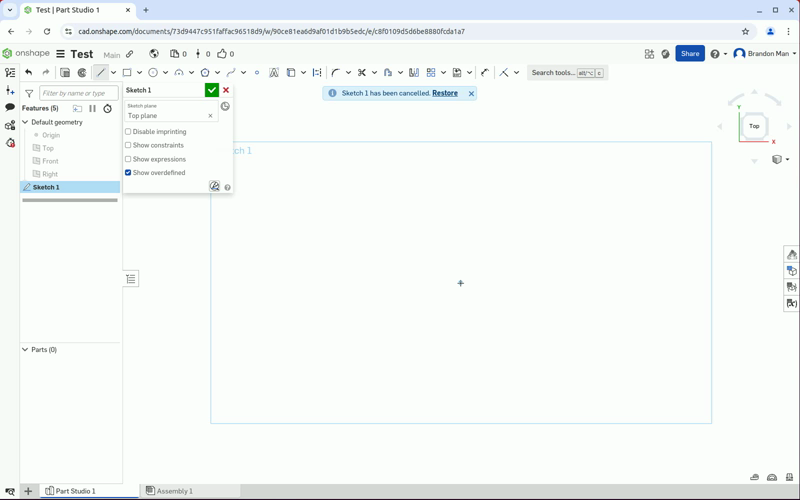
mouse_move(535, 282)
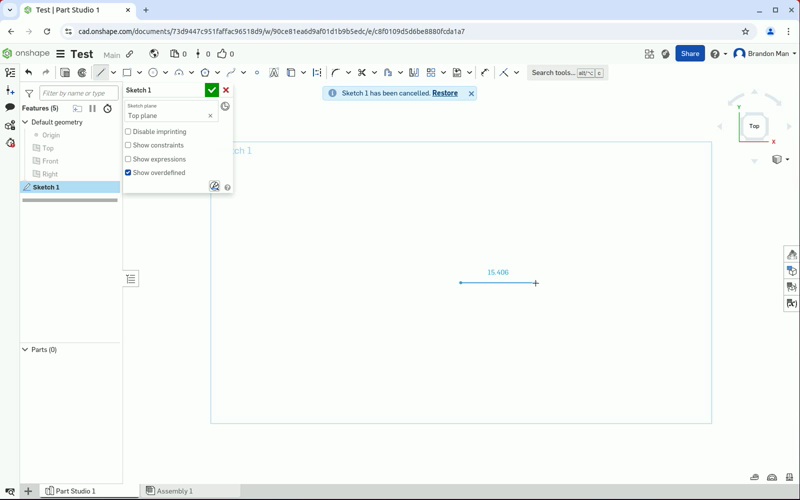
click(535, 282)
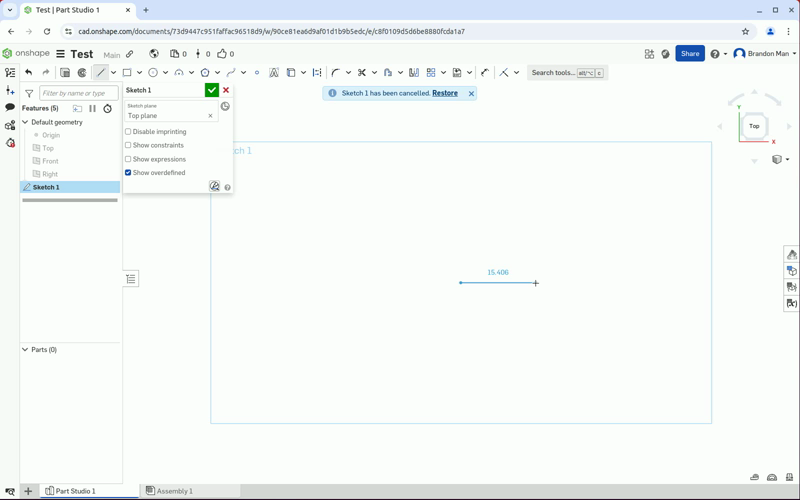
key_up(shift)
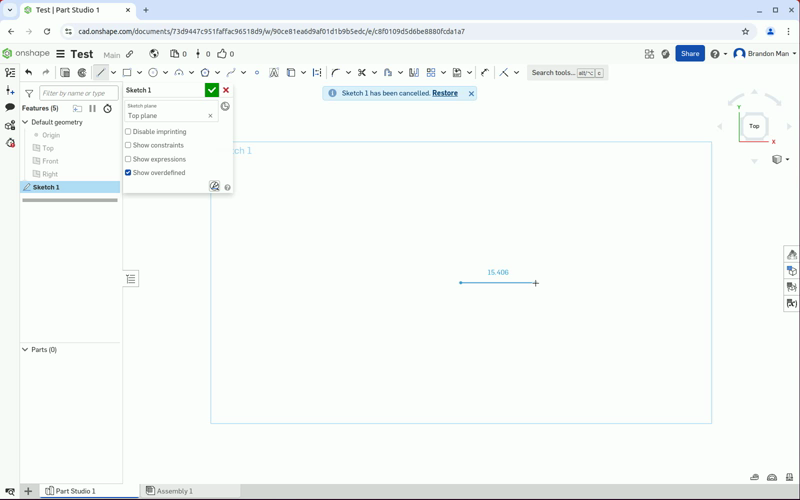
key_down(shift)
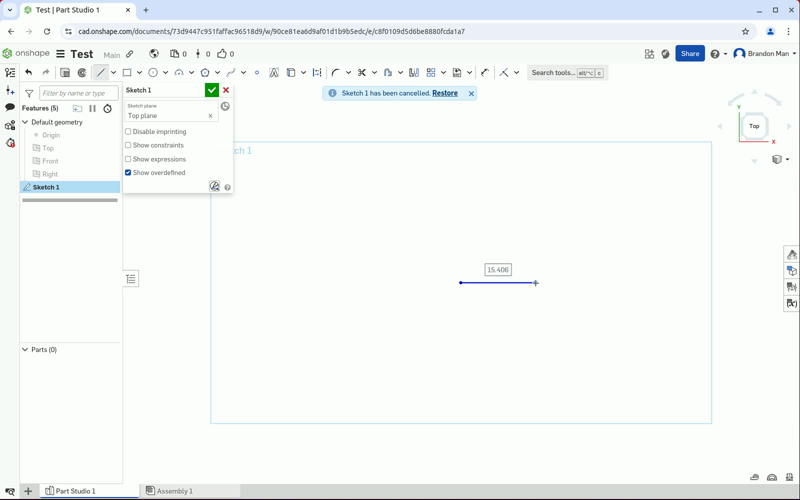
mouse_move(535, 170)
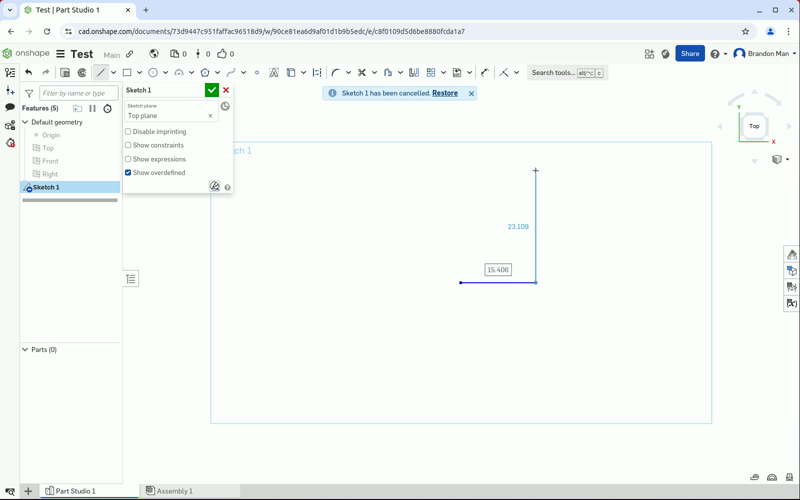
click(535, 170)
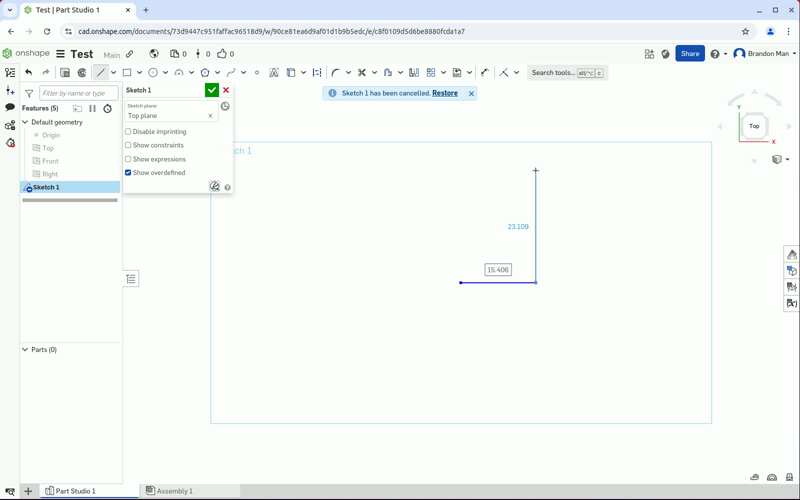
key_up(shift)
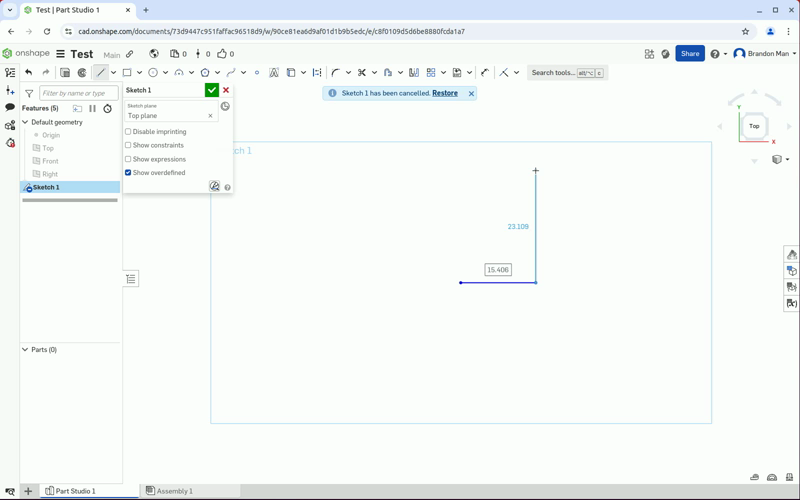
key_down(shift)
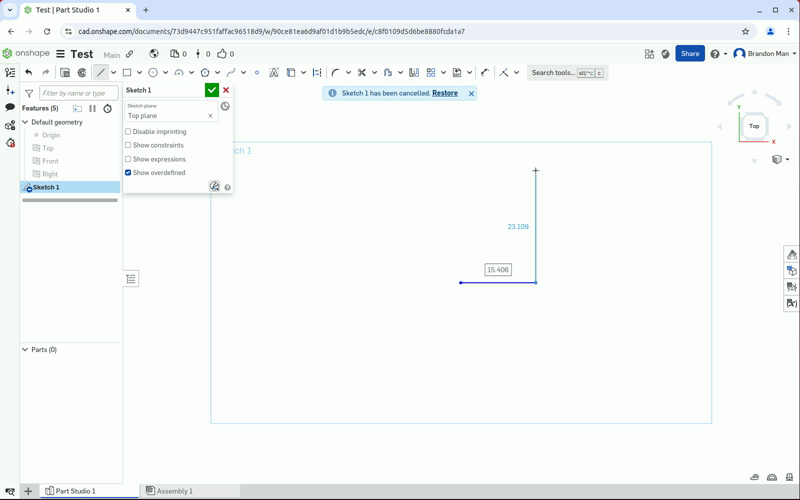
mouse_move(460, 170)
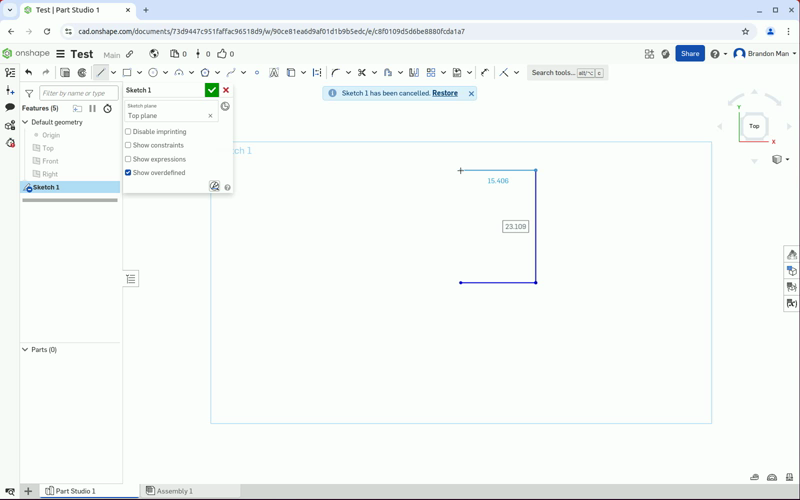
click(460, 170)
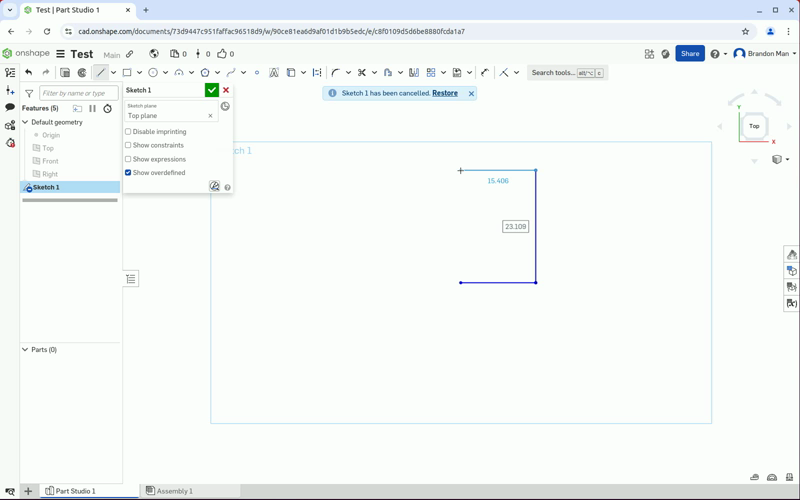
key_up(shift)
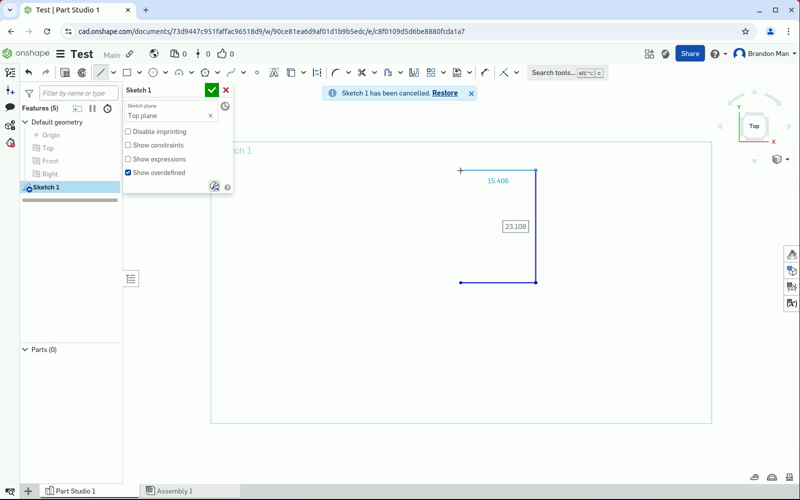
key_down(shift)
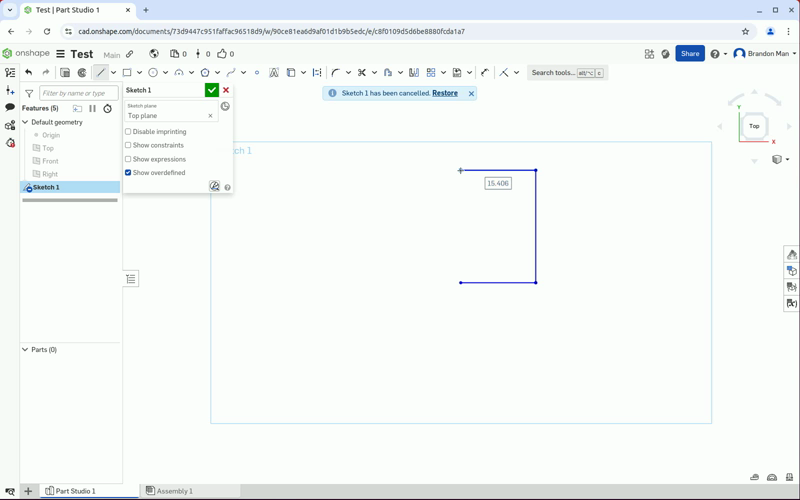
mouse_move(460, 282)
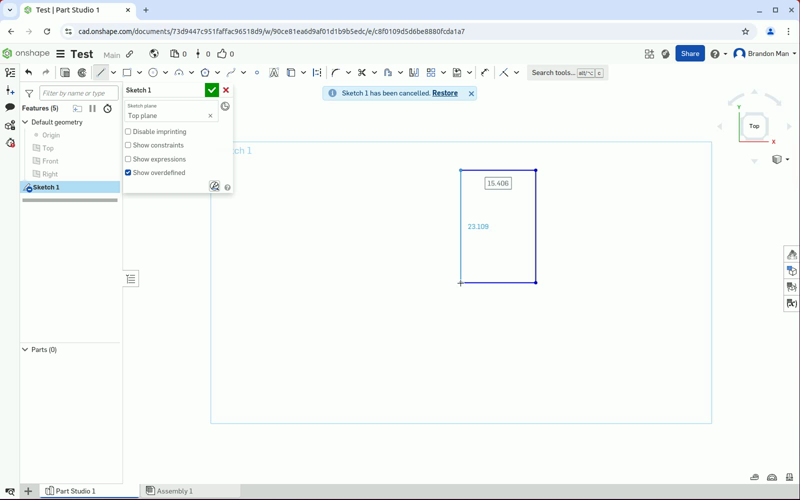
key_up(shift)
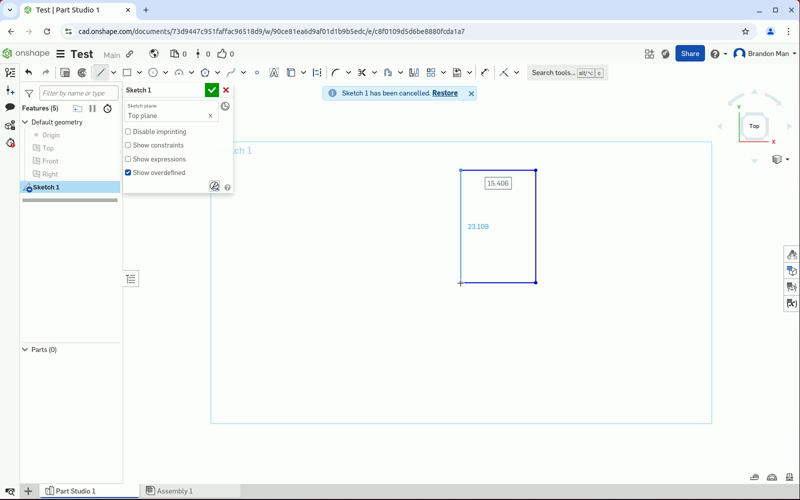
click(460, 282)
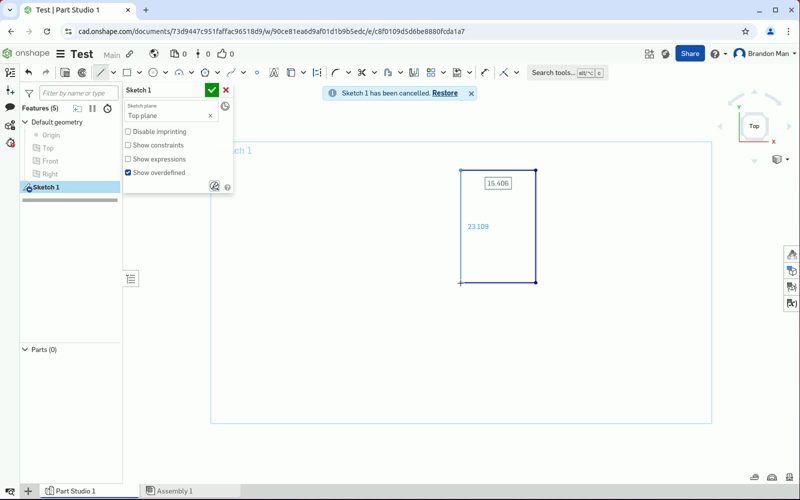
key(esc)
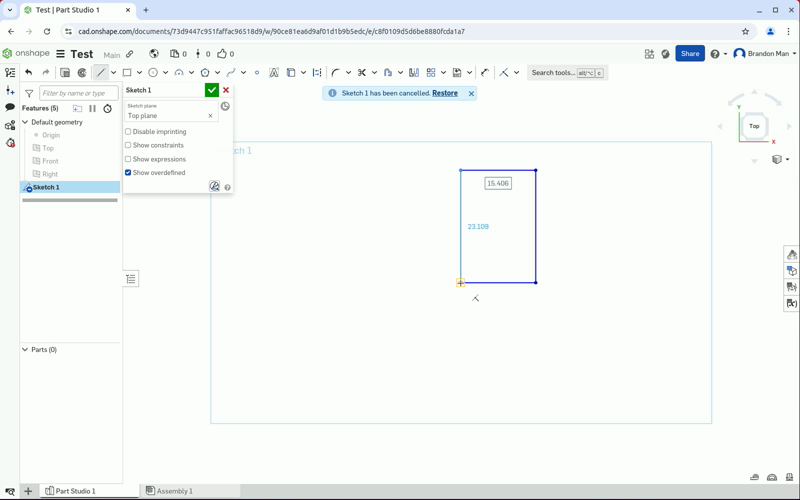
mouse_move(473, 222)
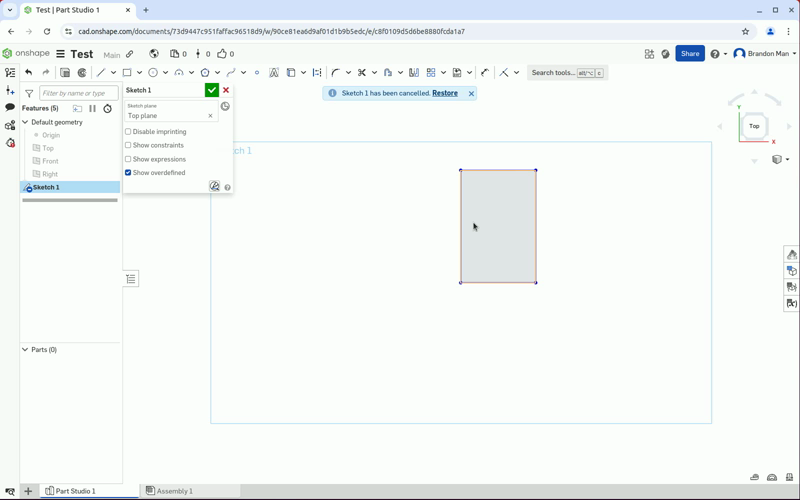
click(473, 222)
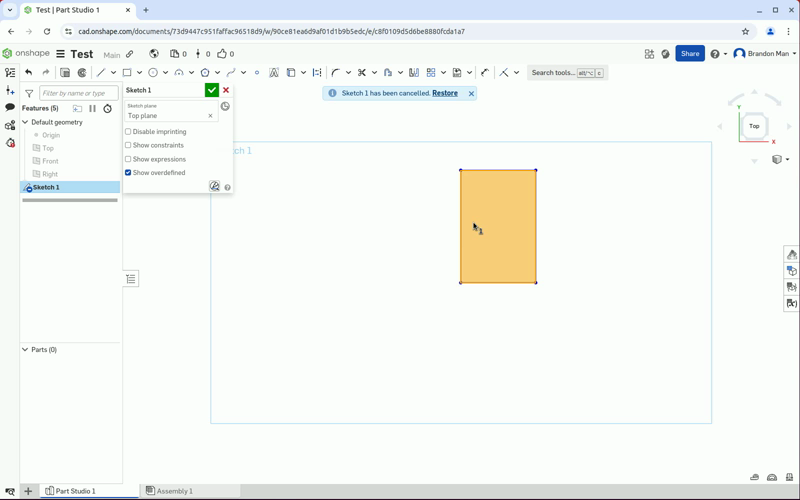
mouse_move(73, 352)
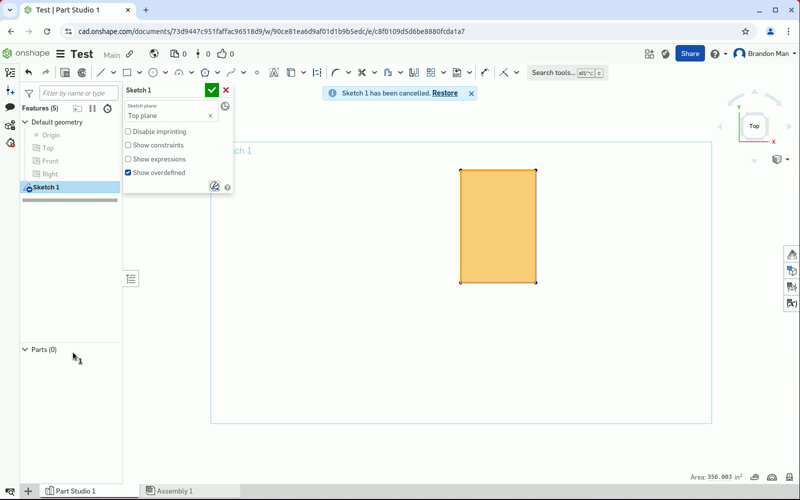
key(shift+y)
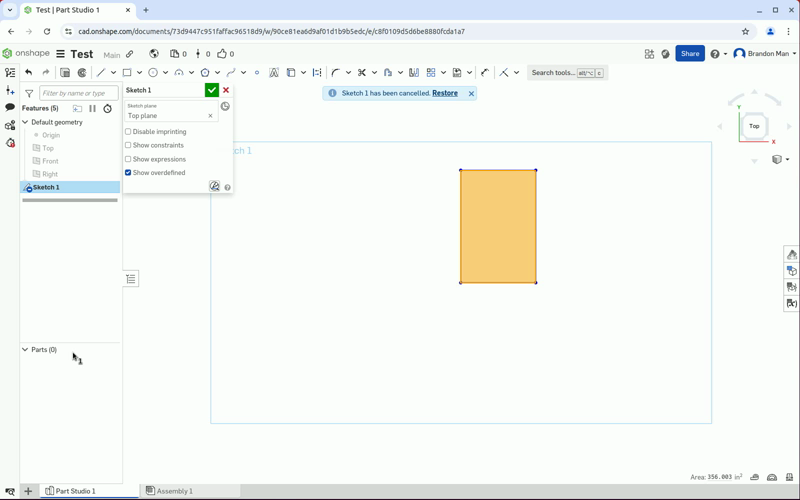
key(shift+e)
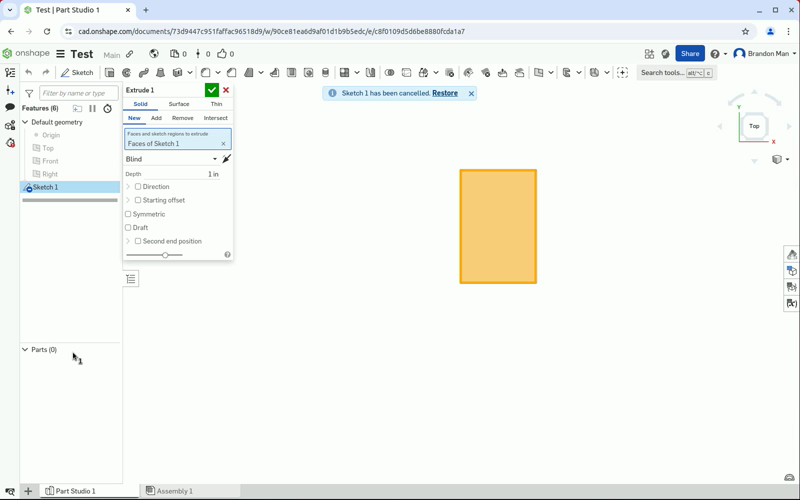
mouse_move(143, 106)
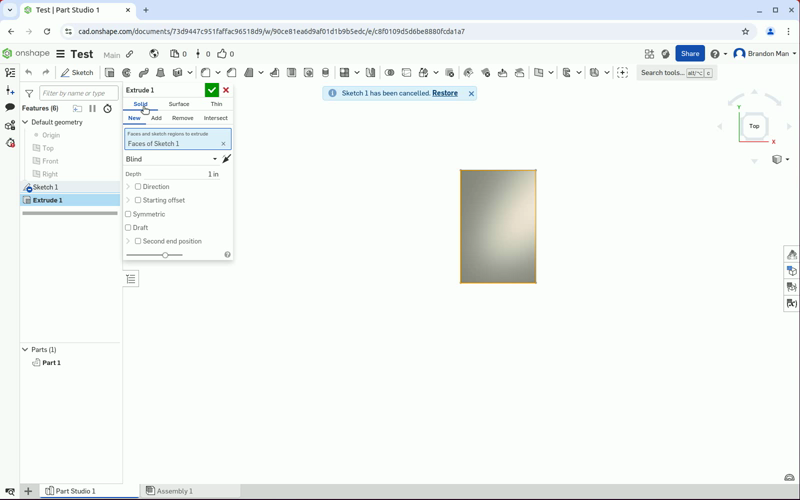
click(143, 106)
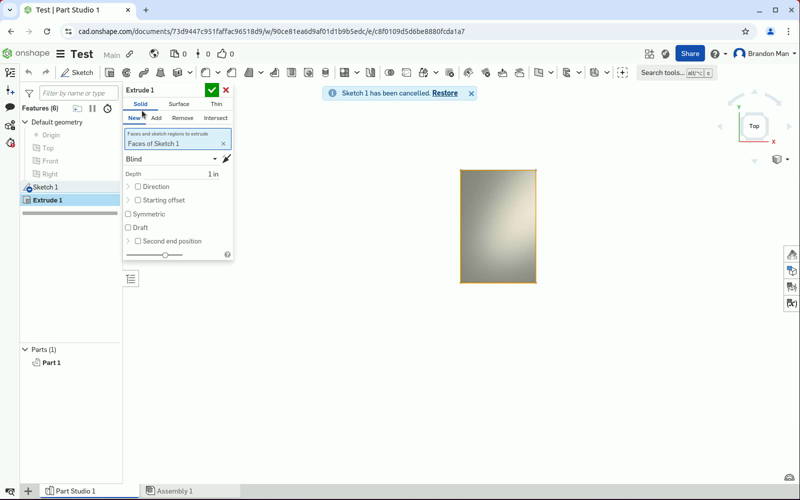
mouse_move(137, 120)
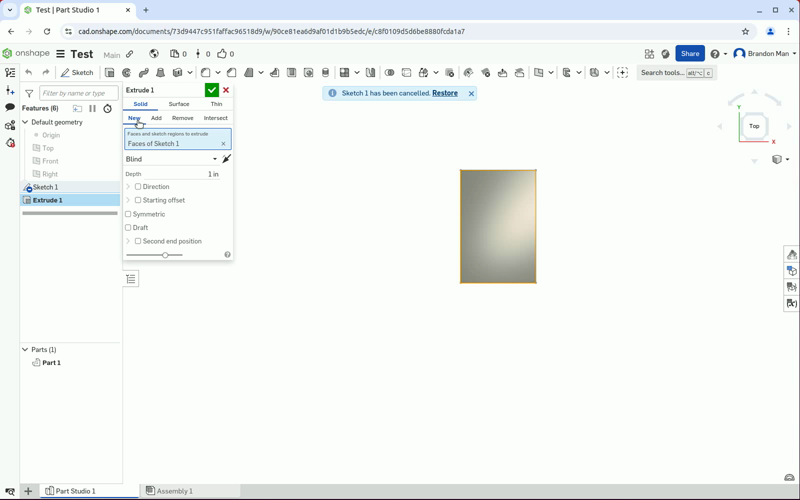
click(137, 120)
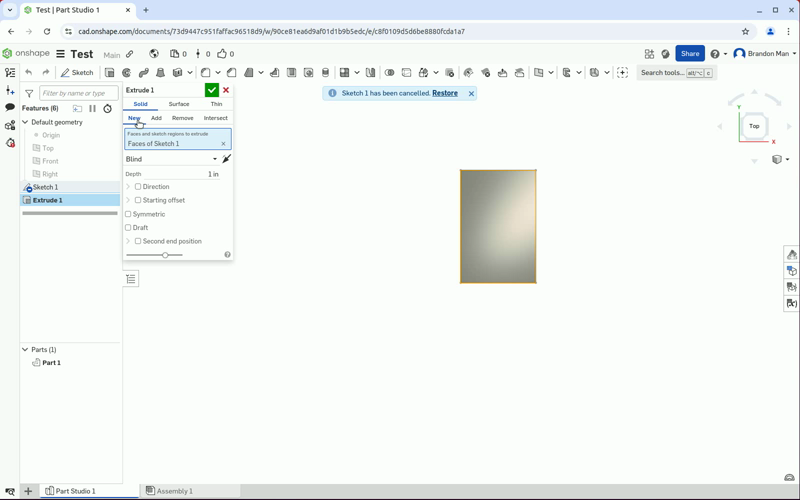
key(tab, 4)
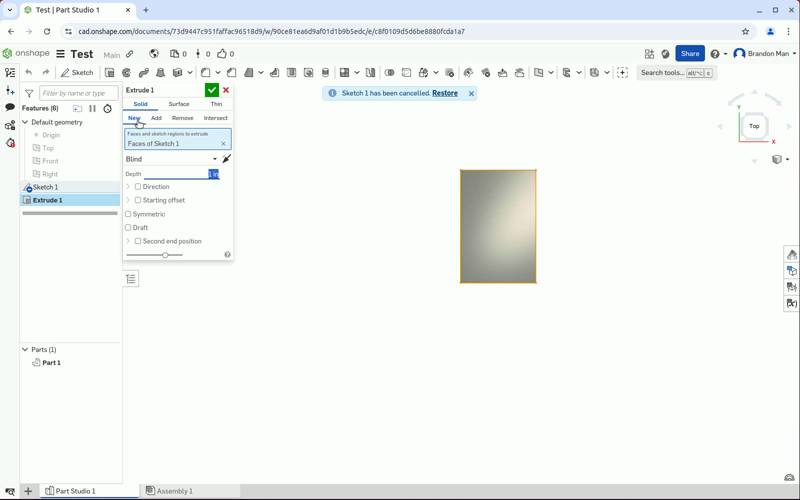
text(9.147)
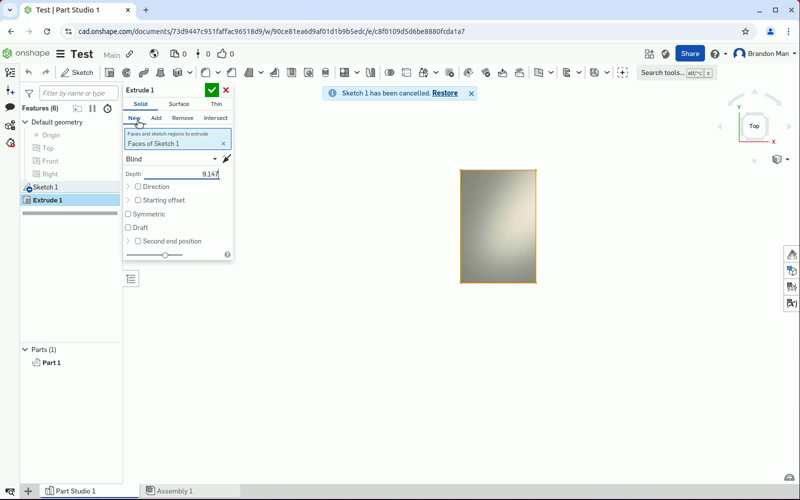
key(enter)
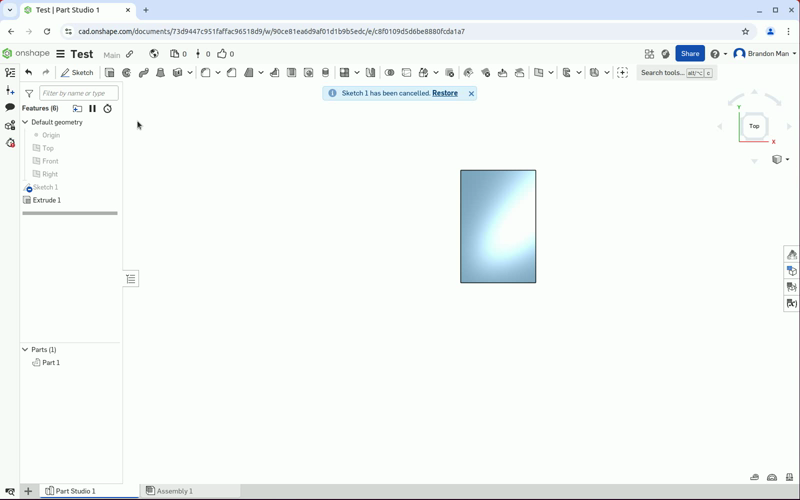
key(shift+h)
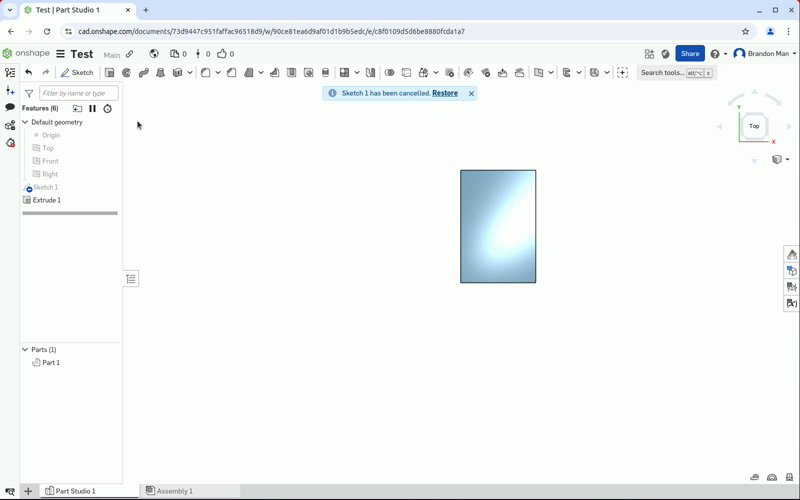
key(shift+h)
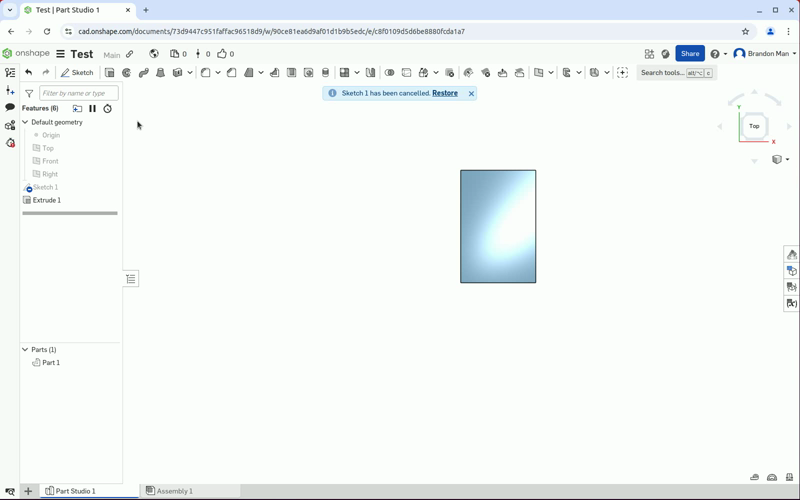
mouse_move(73, 189)
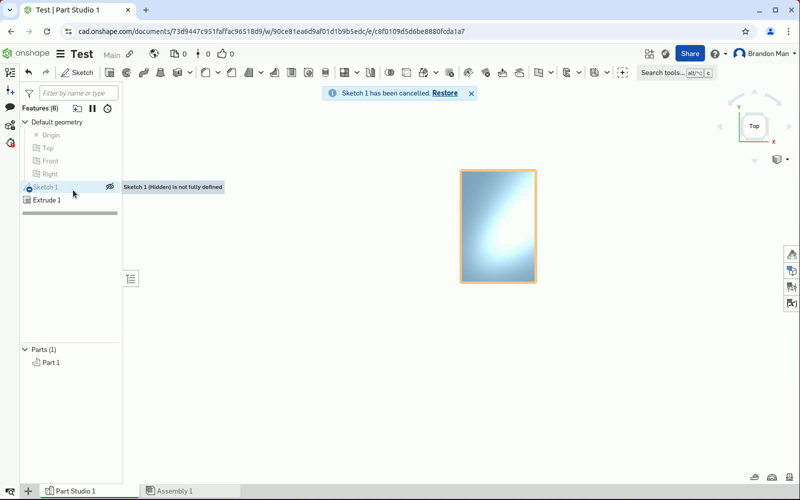
click(73, 189)
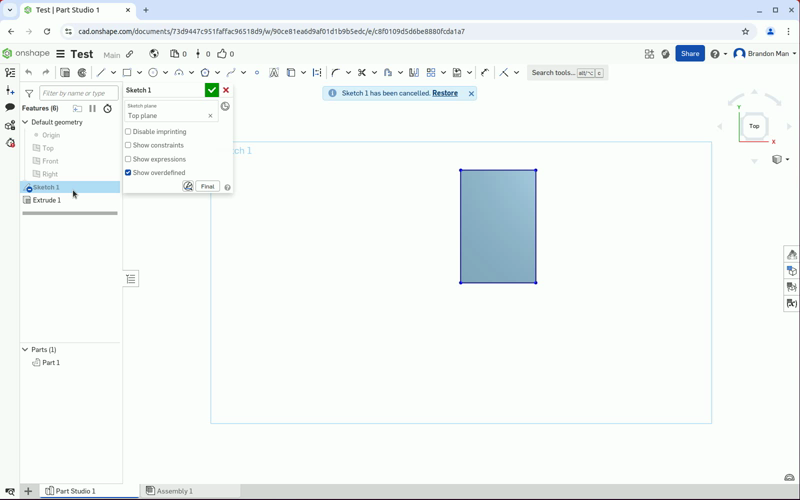
mouse_move(229, 92)
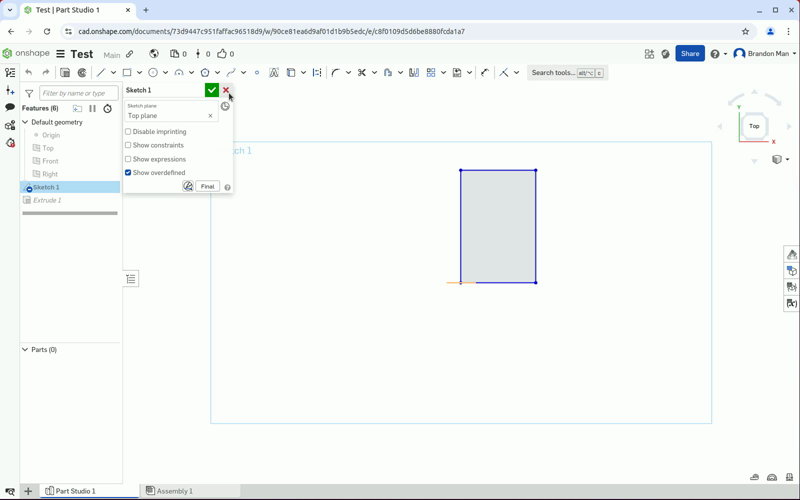
click(229, 92)
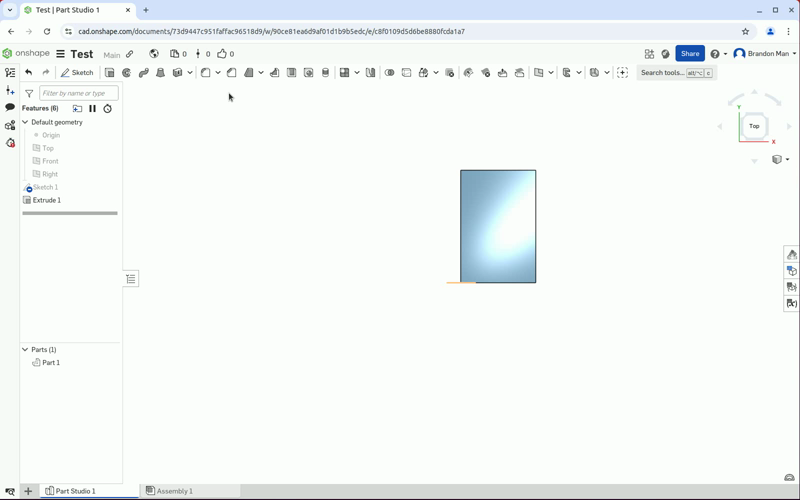
mouse_move(541, 75)
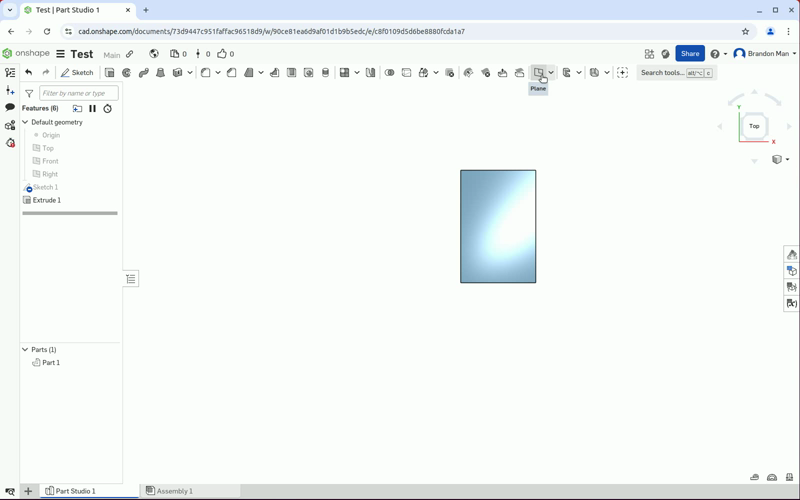
click(541, 75)
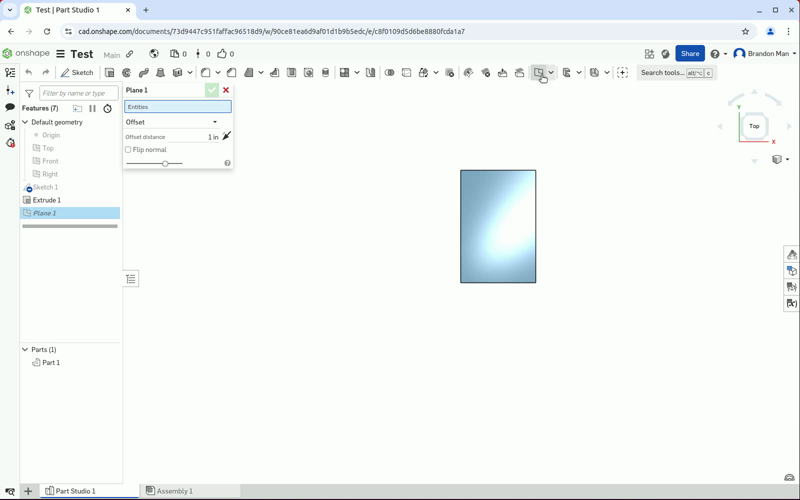
mouse_move(73, 150)
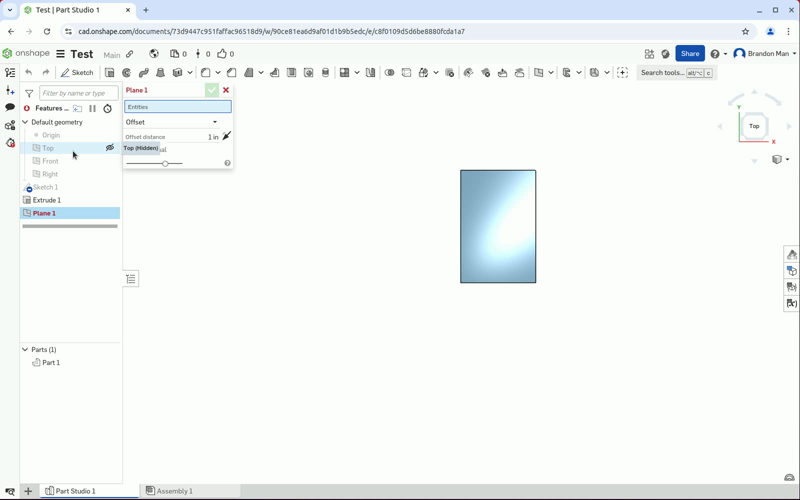
click(73, 150)
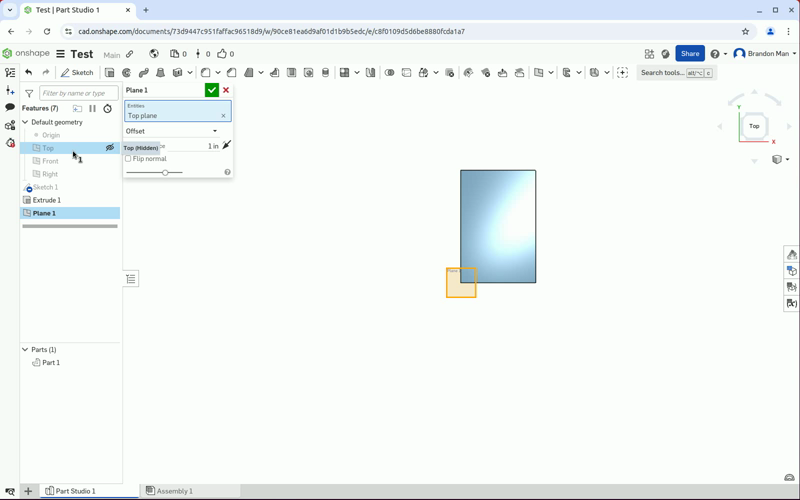
key(tab, 2)
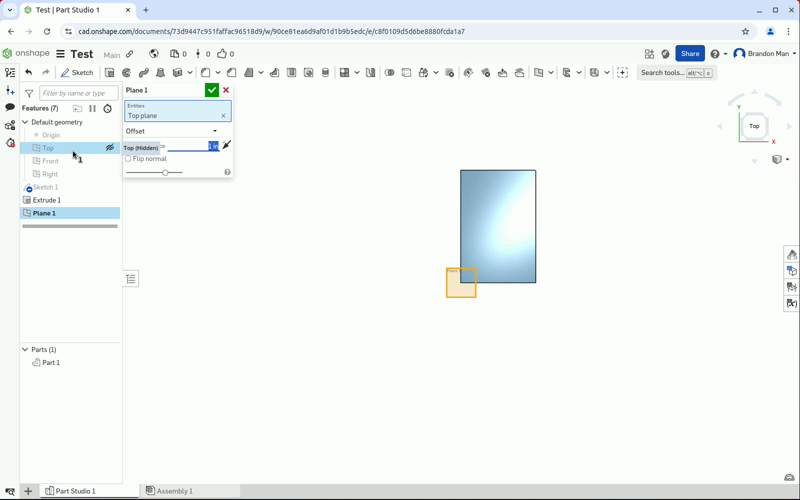
text(9.151)
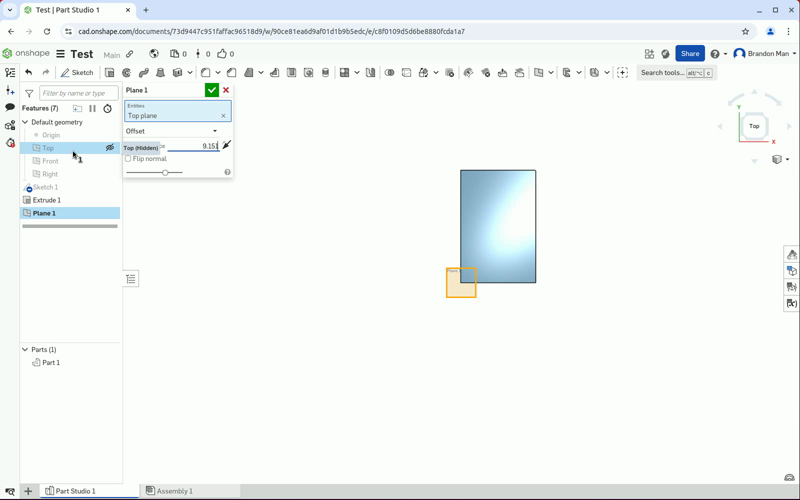
key(enter, 2)
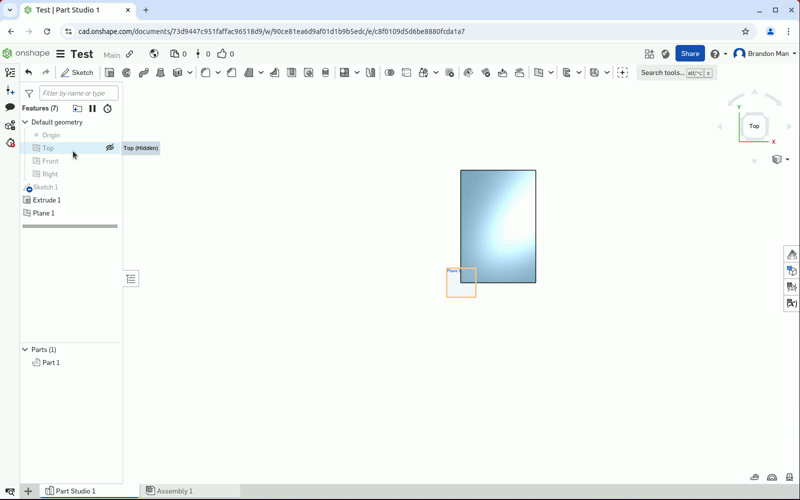
key(shift+s)
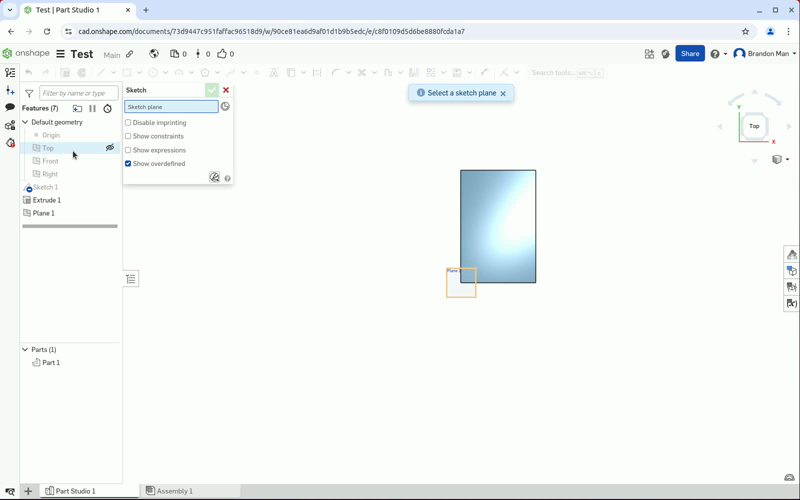
mouse_move(73, 215)
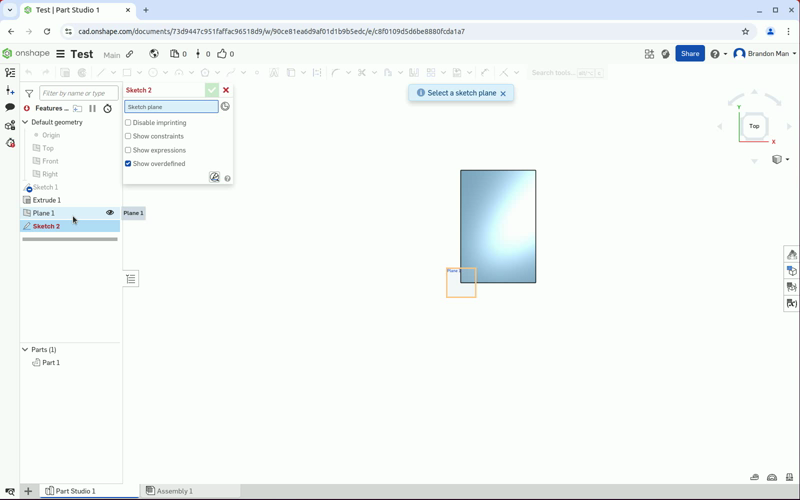
click(73, 215)
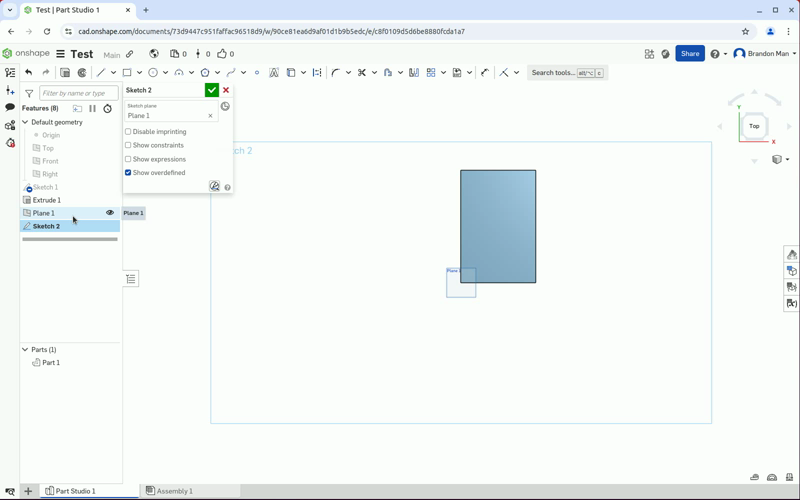
mouse_move(73, 352)
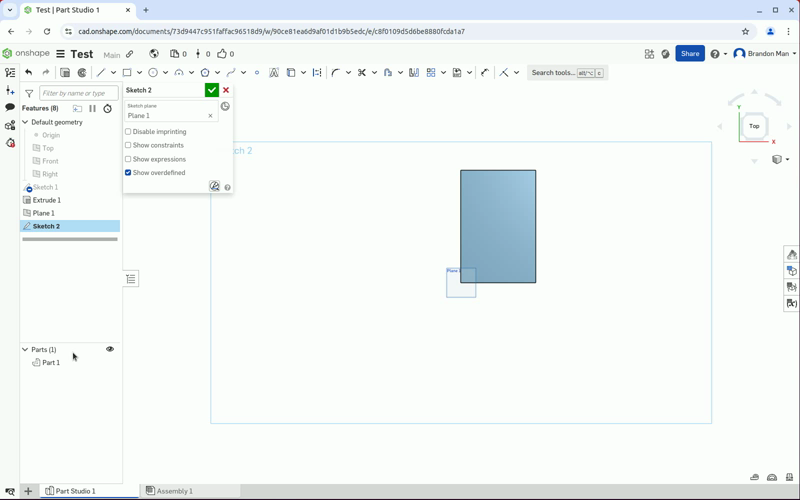
key(y)
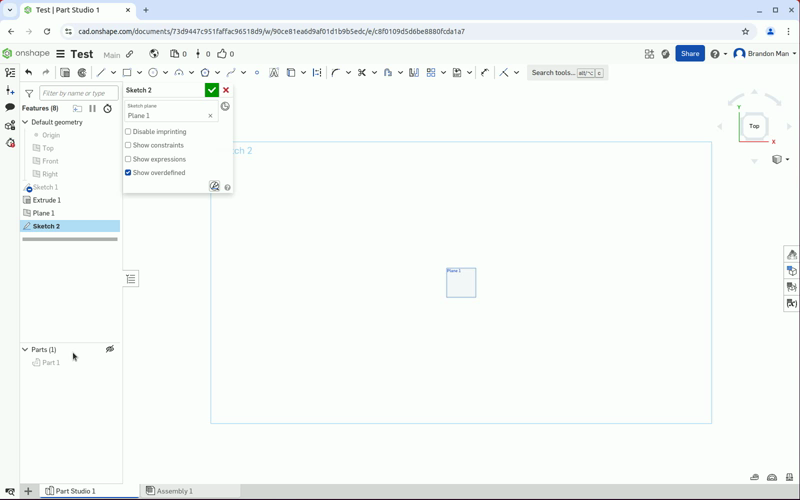
key(l)
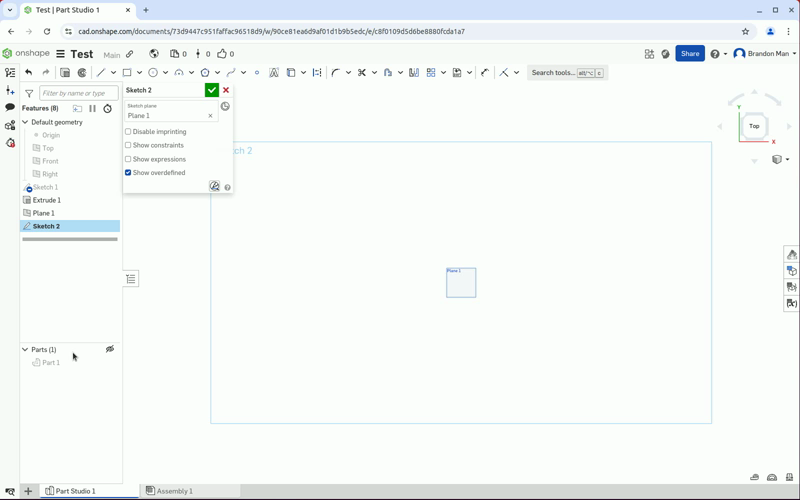
key_down(shift)
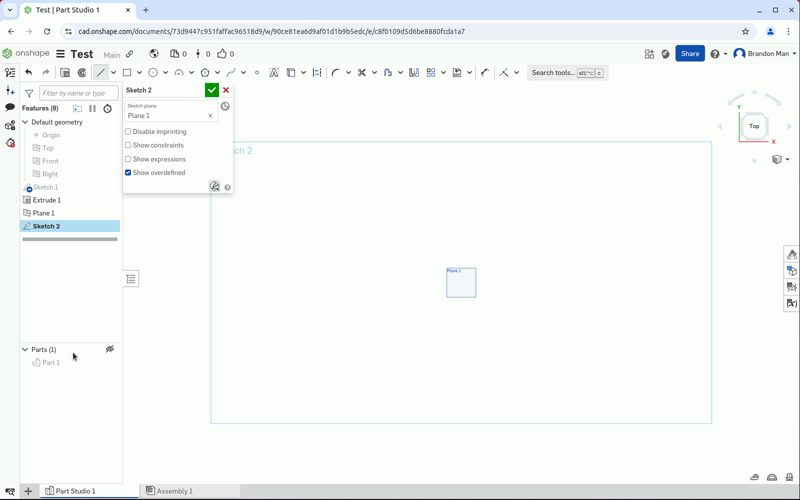
mouse_move(460, 282)
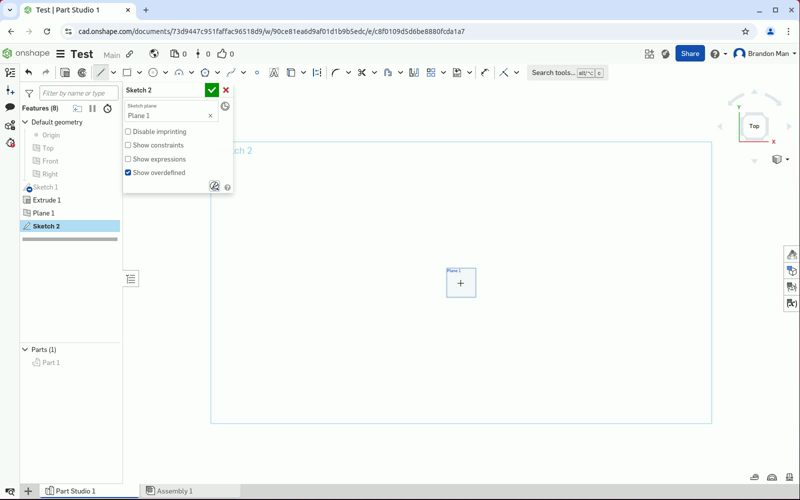
click(460, 282)
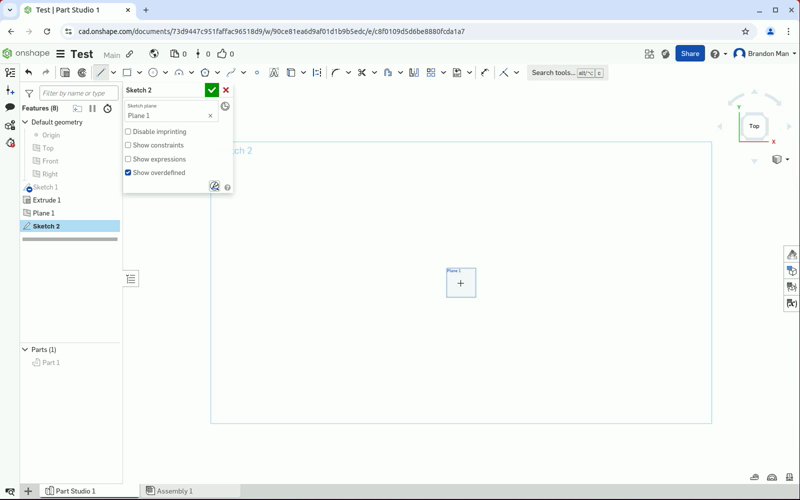
key_up(shift)
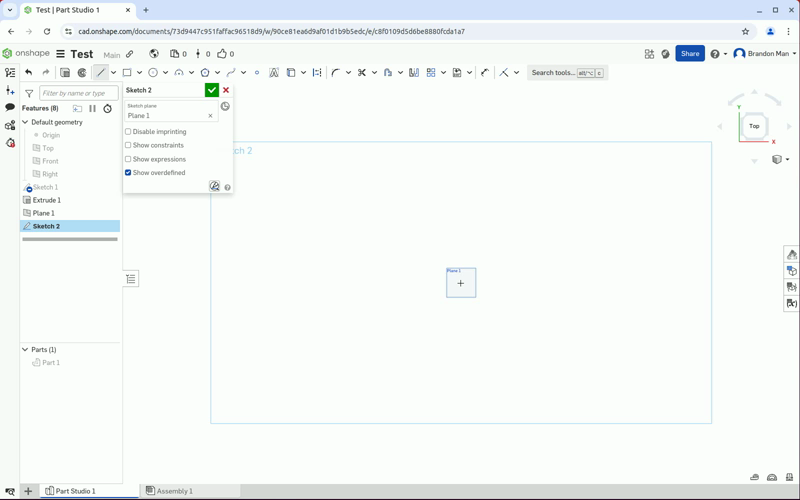
key_down(shift)
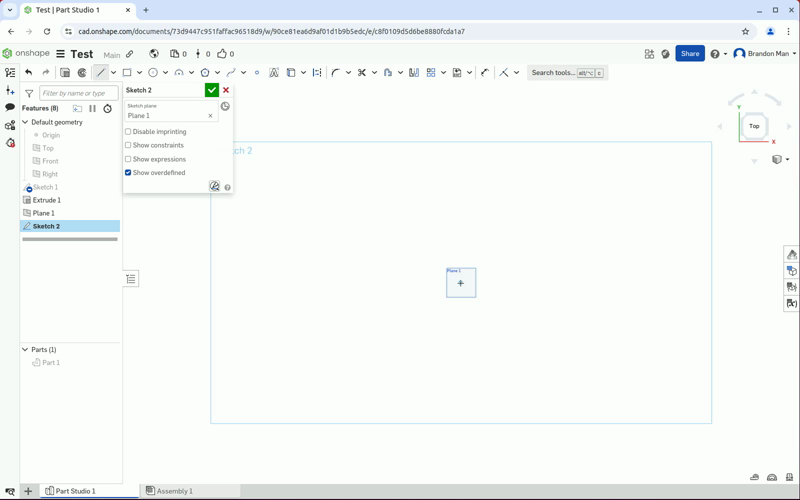
mouse_move(490, 282)
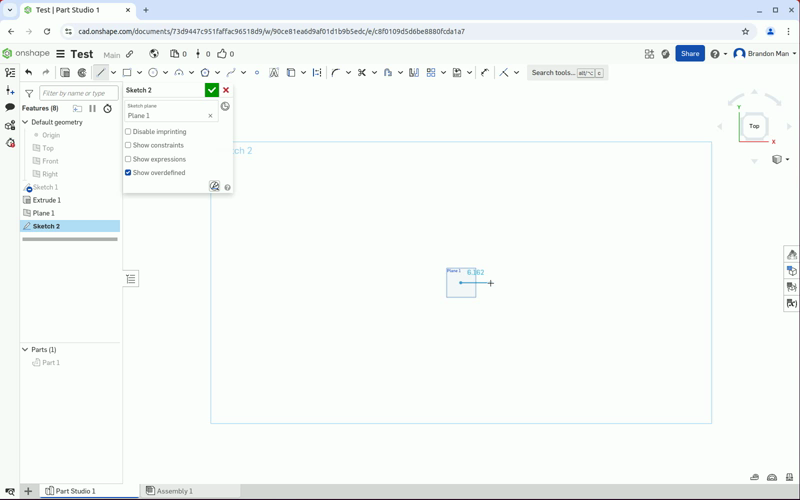
mouse_move(483, 282)
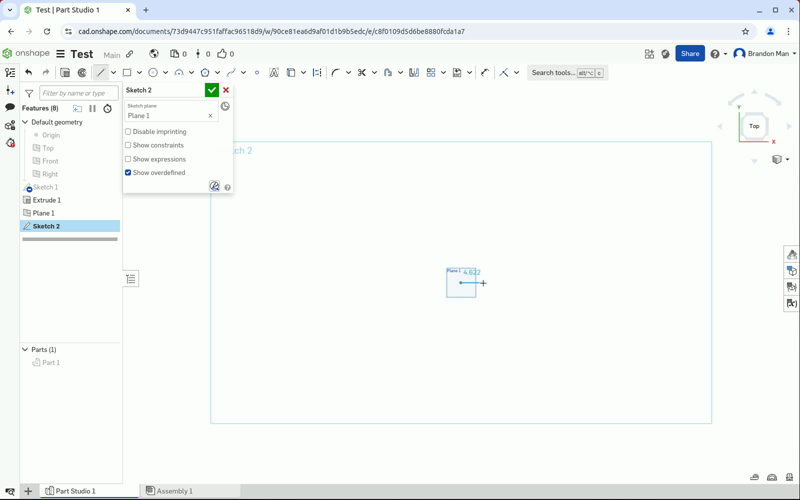
click(483, 282)
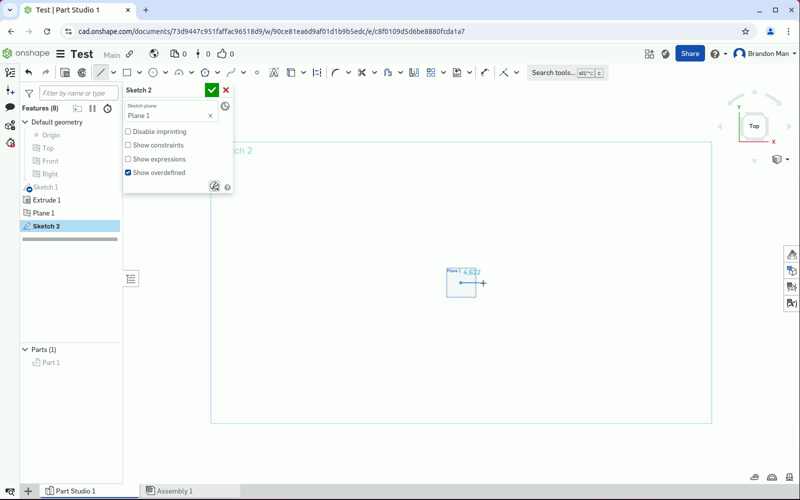
key_up(shift)
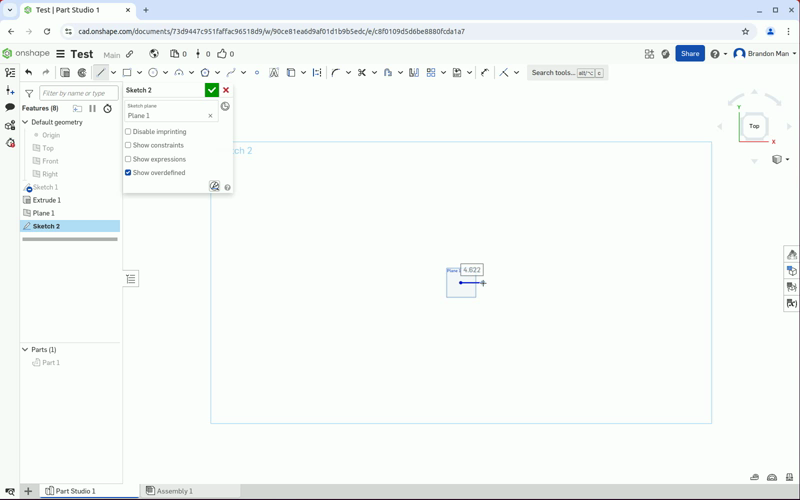
key_down(shift)
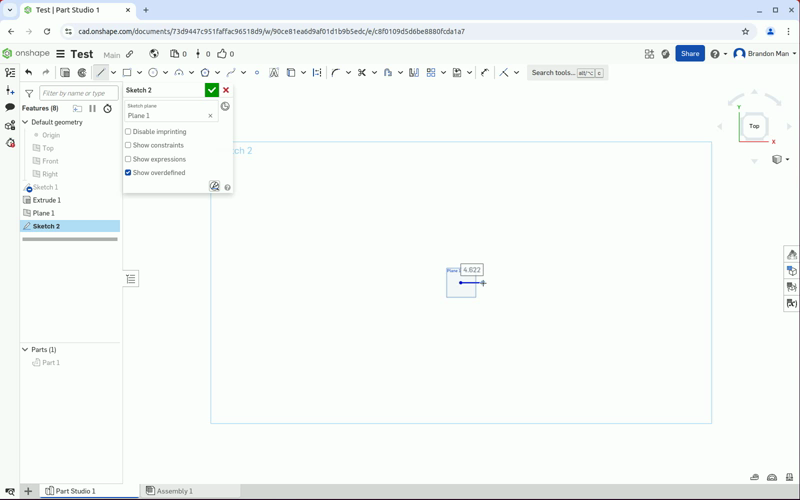
mouse_move(483, 170)
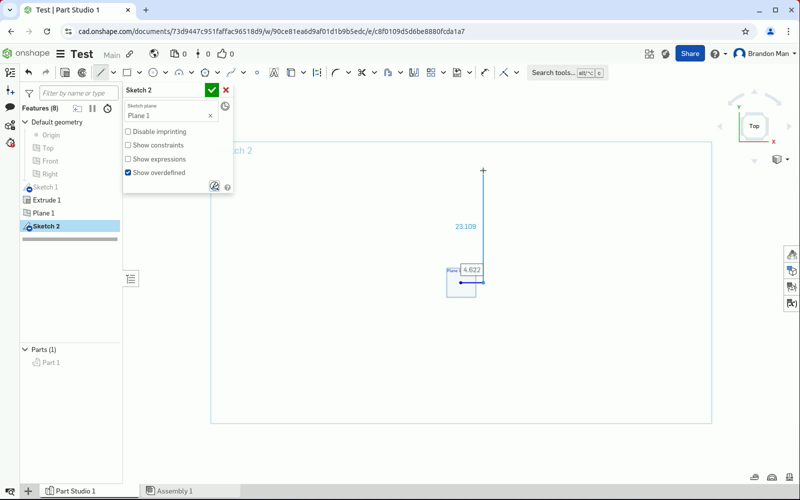
click(483, 170)
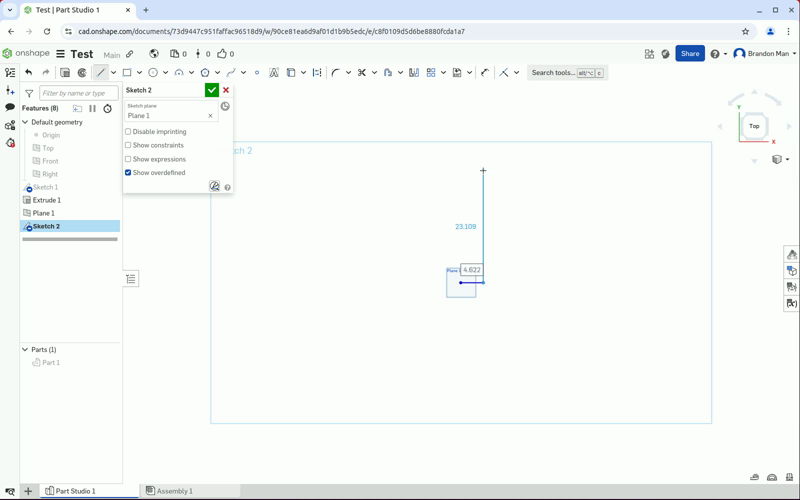
key_up(shift)
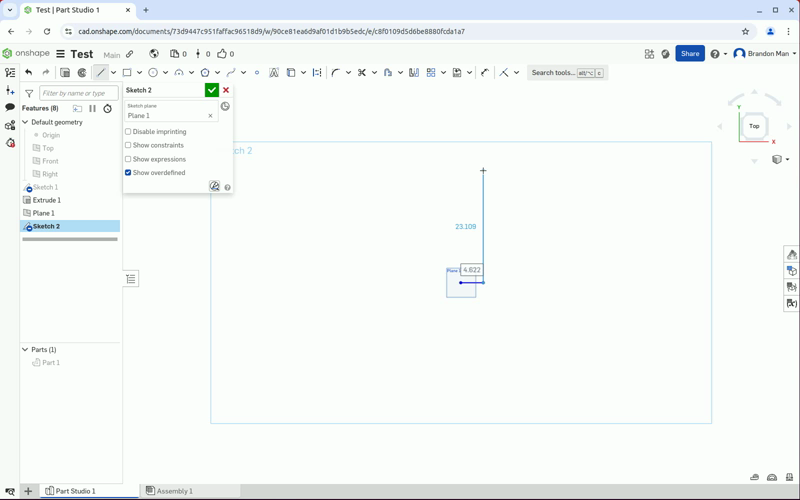
key_down(shift)
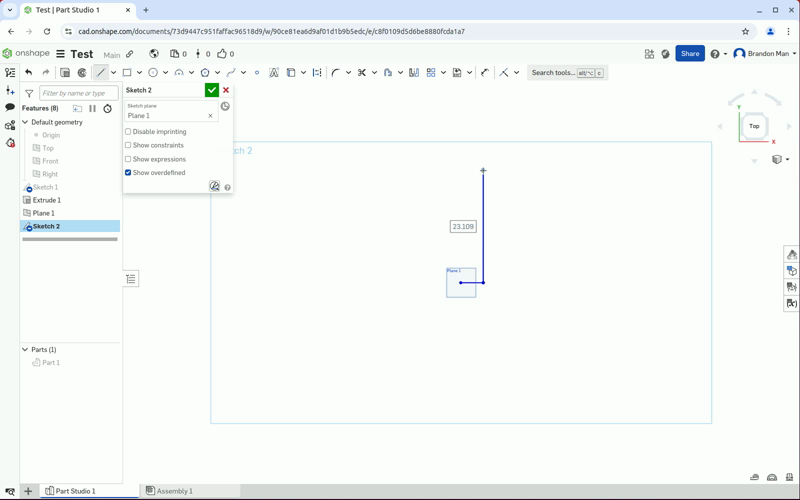
mouse_move(513, 170)
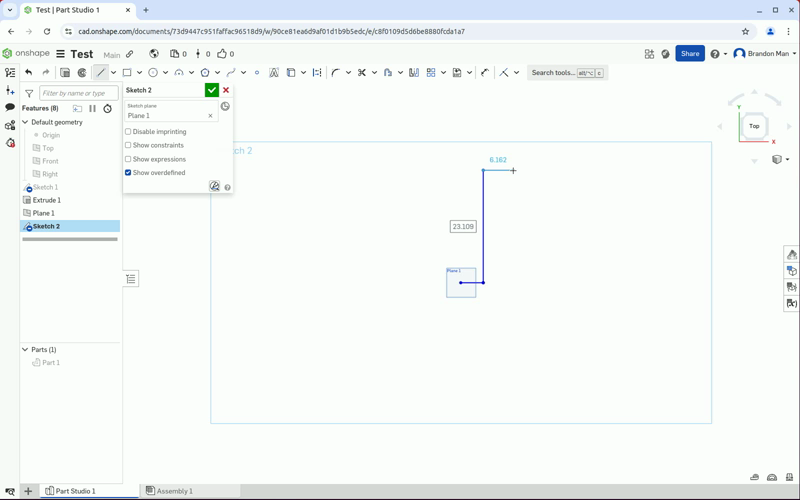
mouse_move(460, 170)
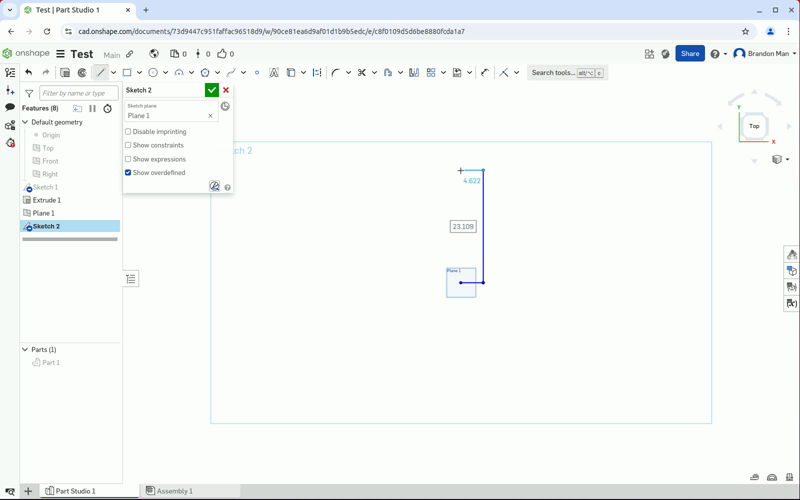
click(460, 170)
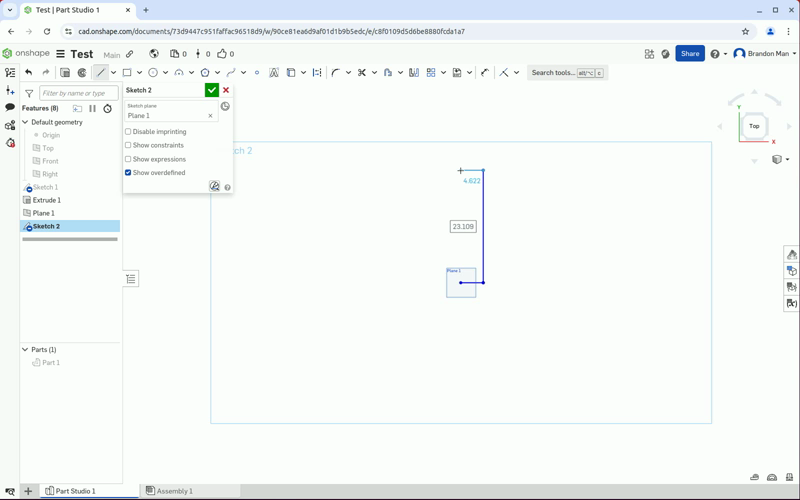
key_up(shift)
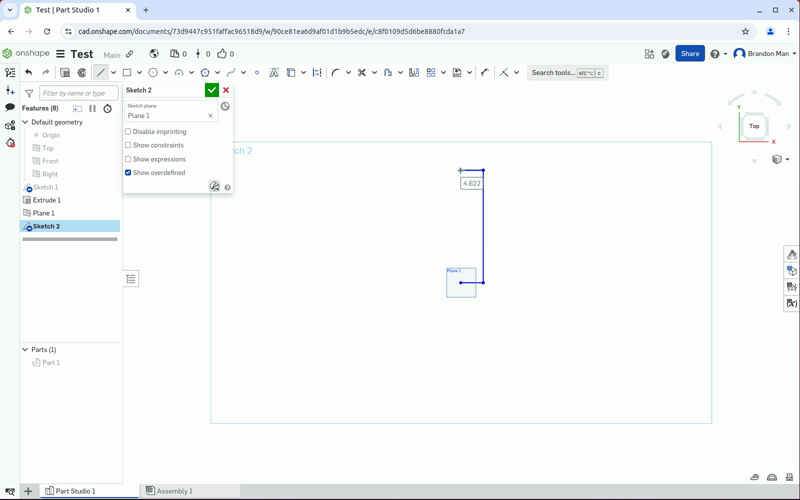
key_down(shift)
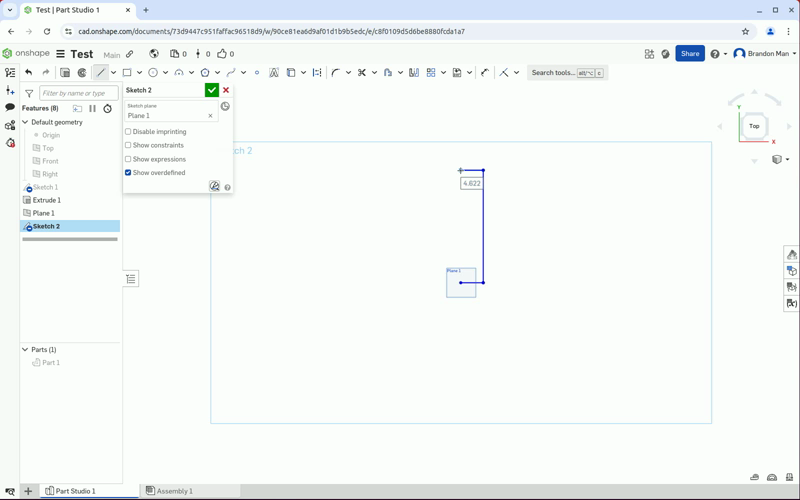
mouse_move(460, 282)
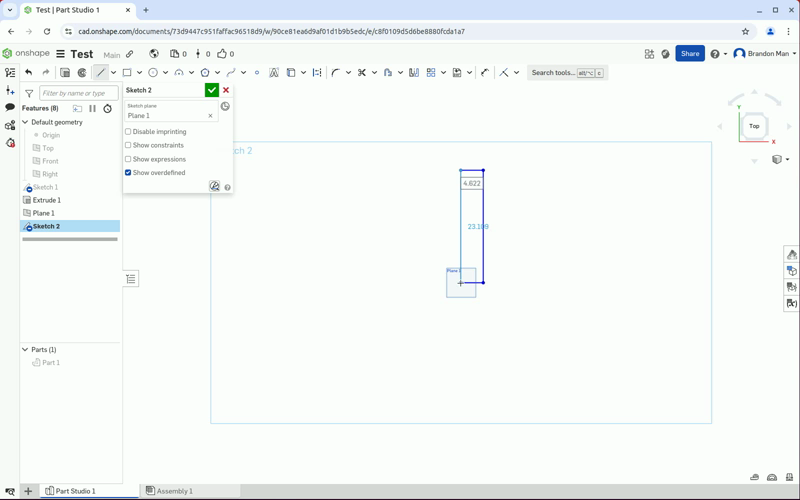
key_up(shift)
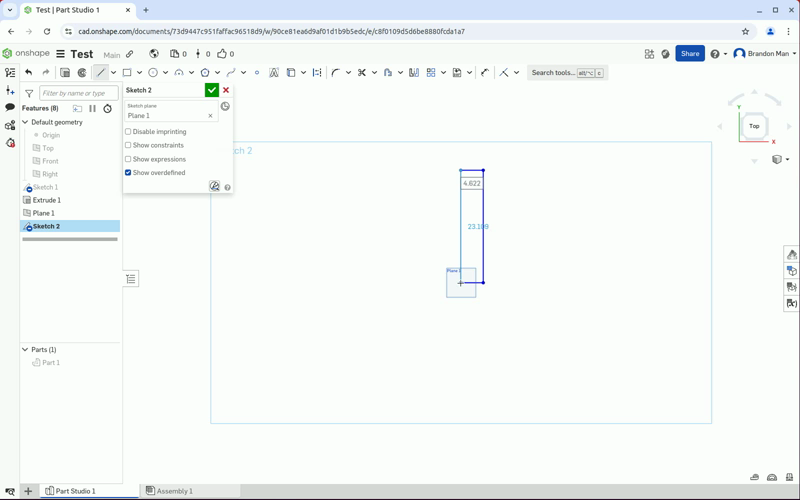
click(460, 282)
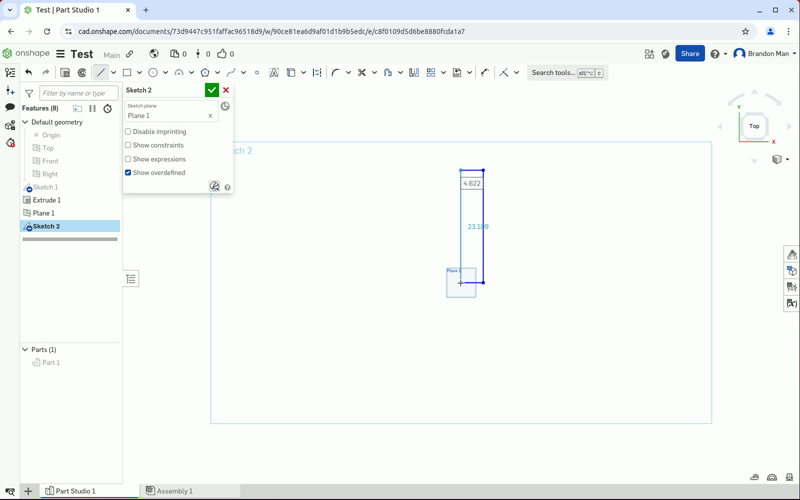
key(esc)
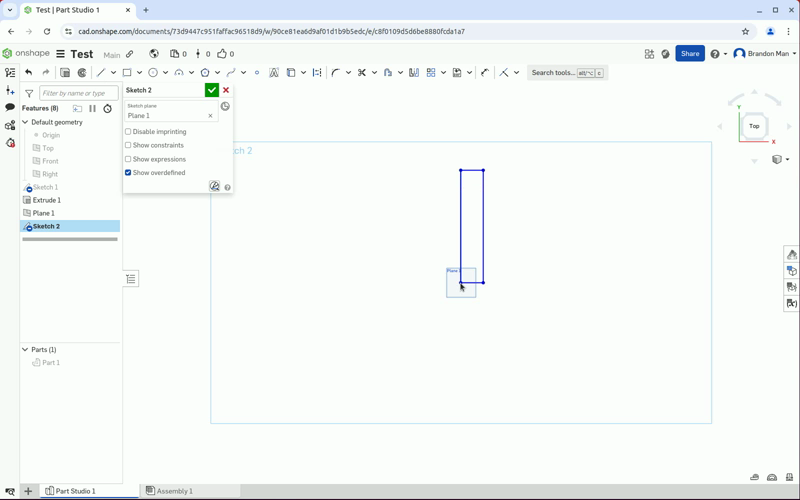
mouse_move(464, 279)
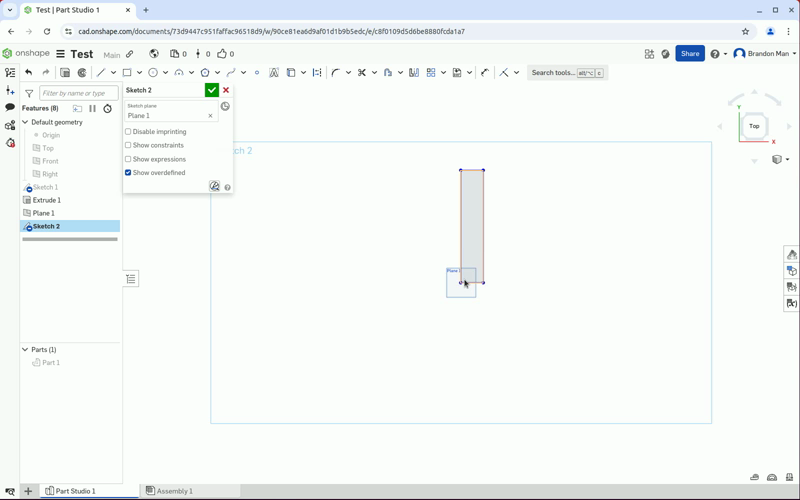
click(464, 279)
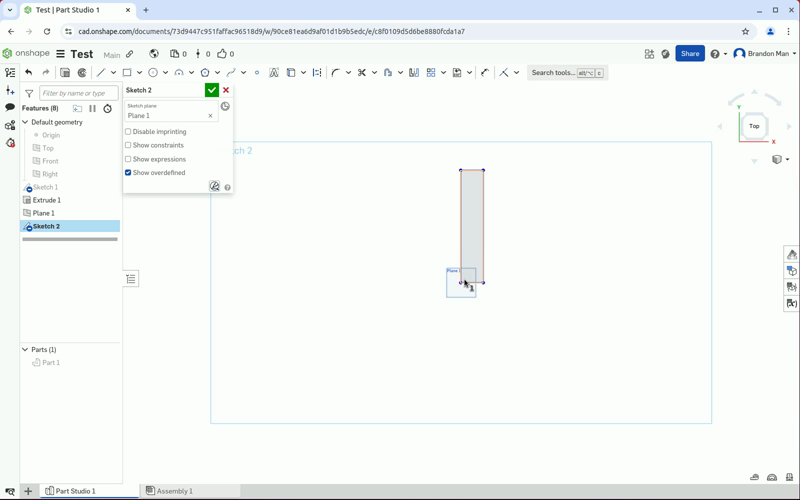
mouse_move(73, 352)
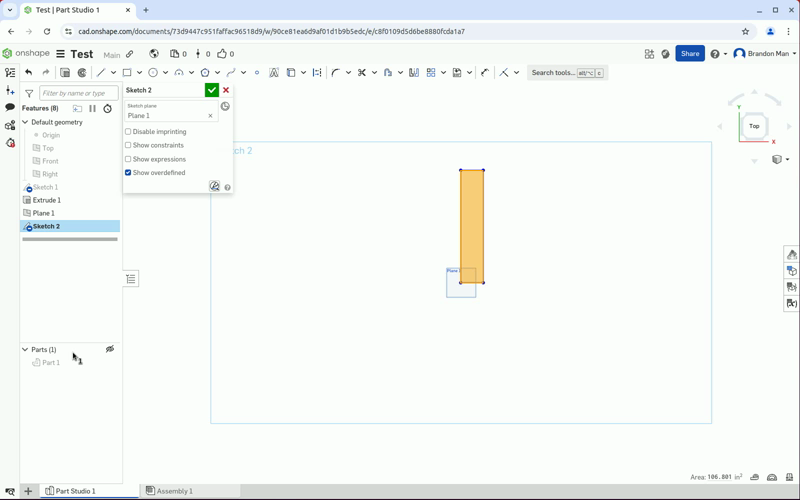
key(shift+y)
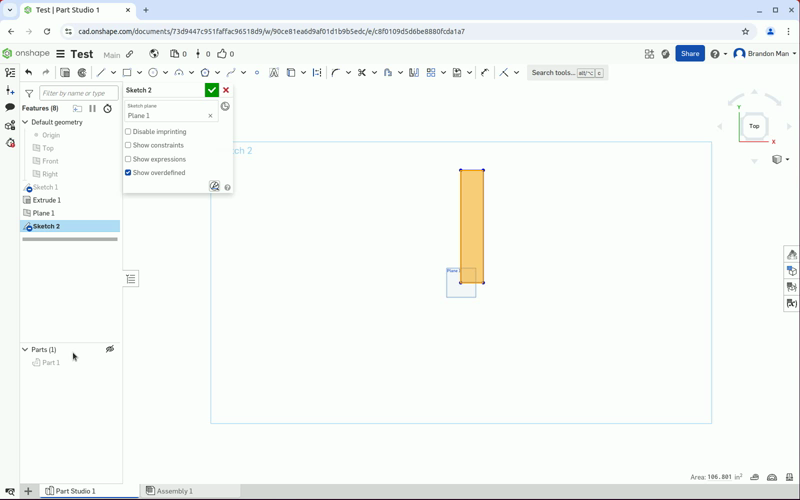
key(shift+e)
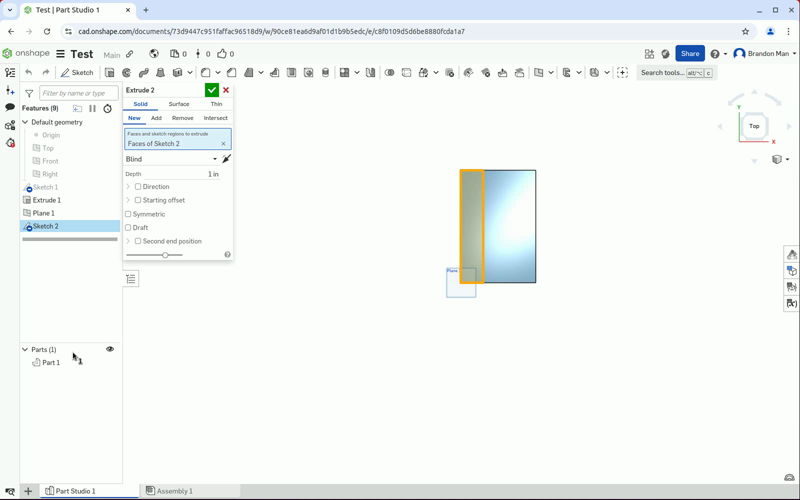
mouse_move(143, 106)
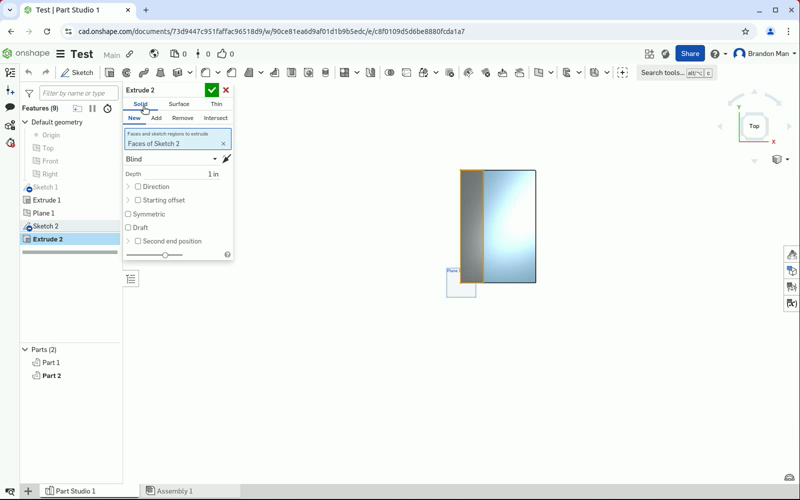
click(143, 106)
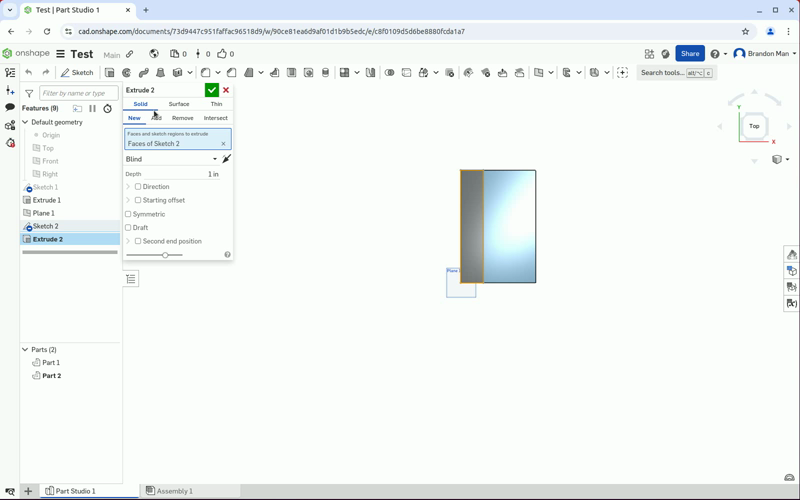
mouse_move(186, 120)
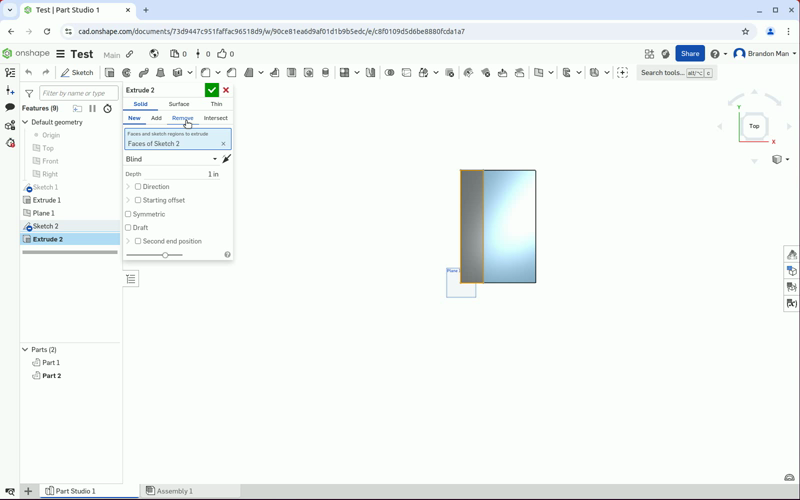
click(186, 120)
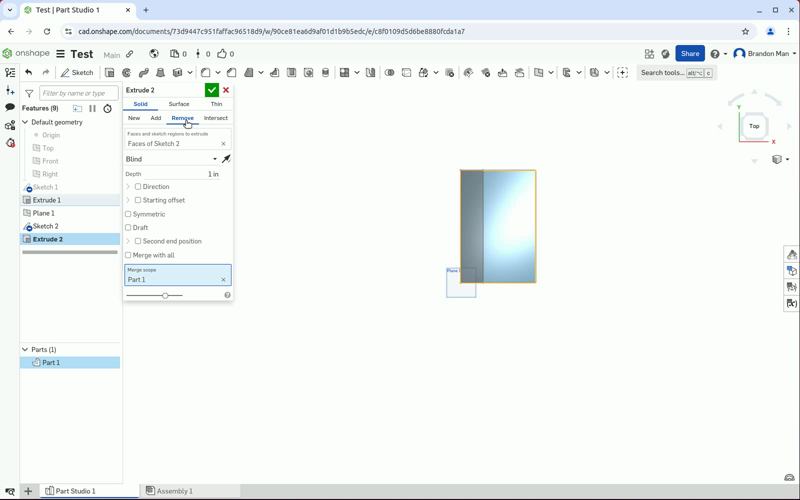
key(tab, 4)
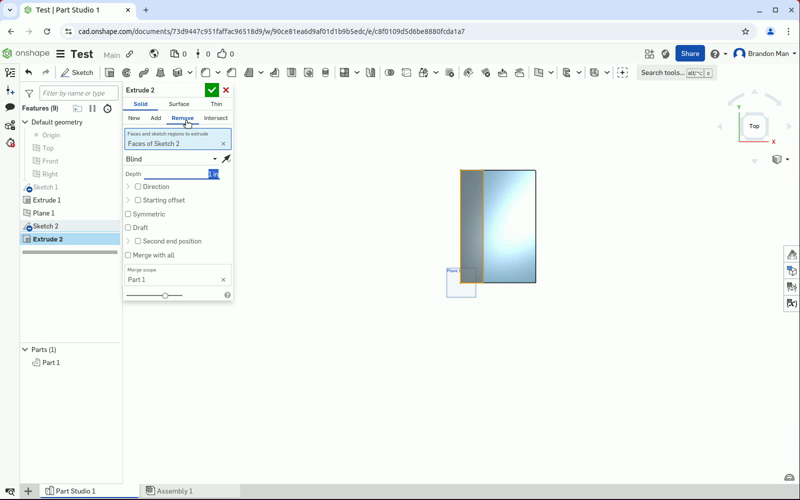
text(4.574)
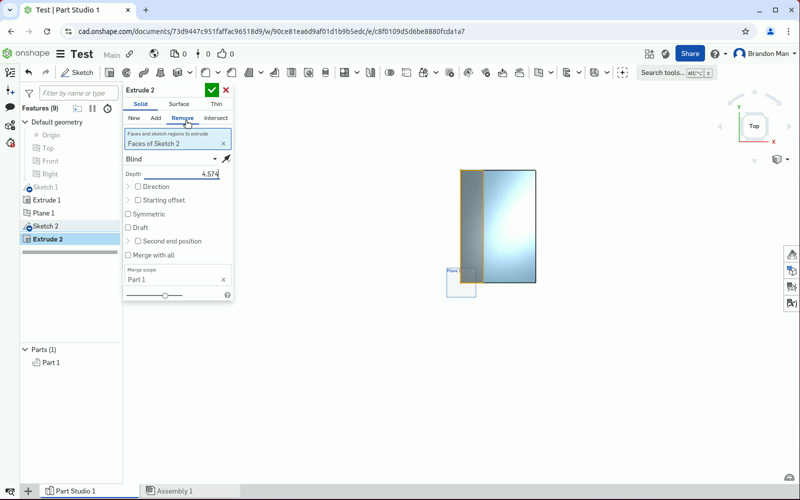
key(tab, 6)
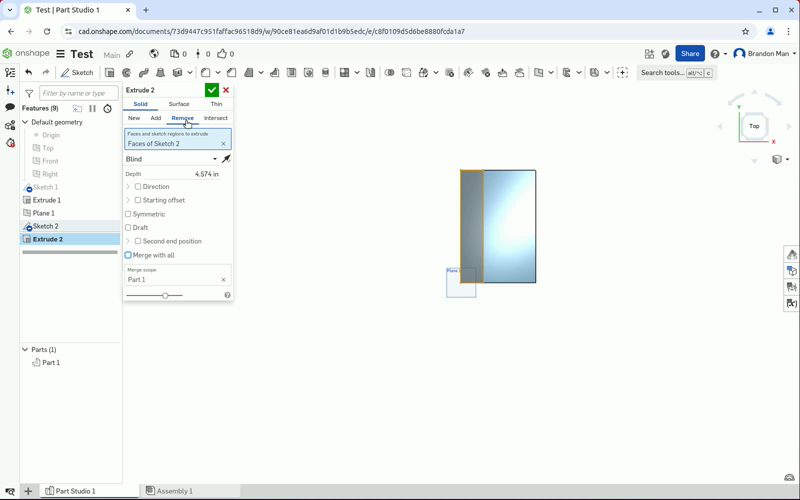
key(space)
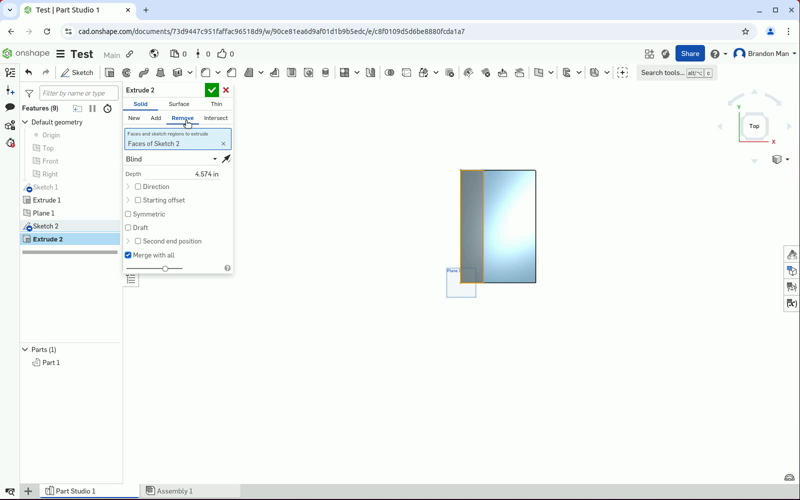
key(enter)
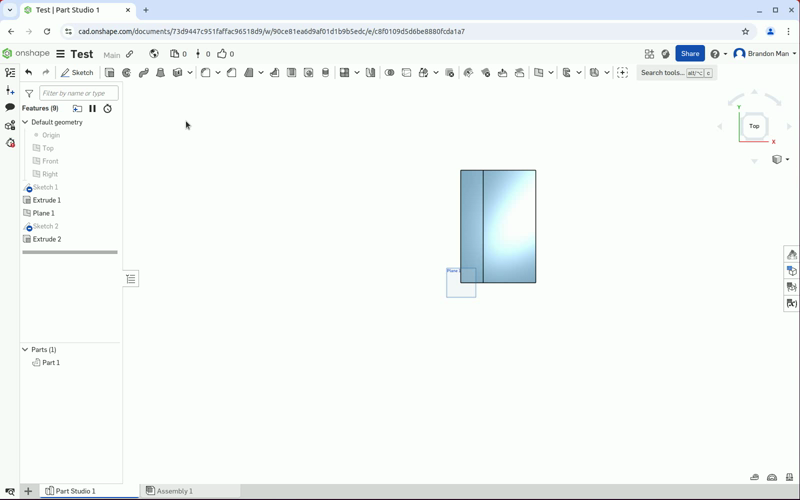
key(shift+h)
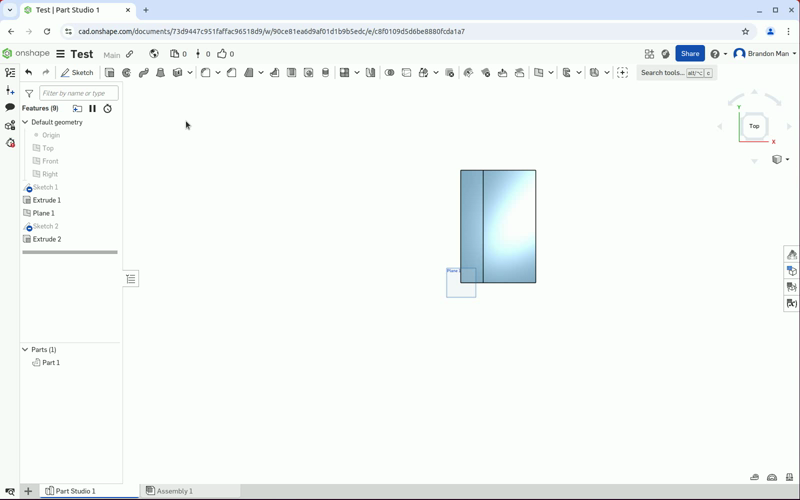
key(shift+h)
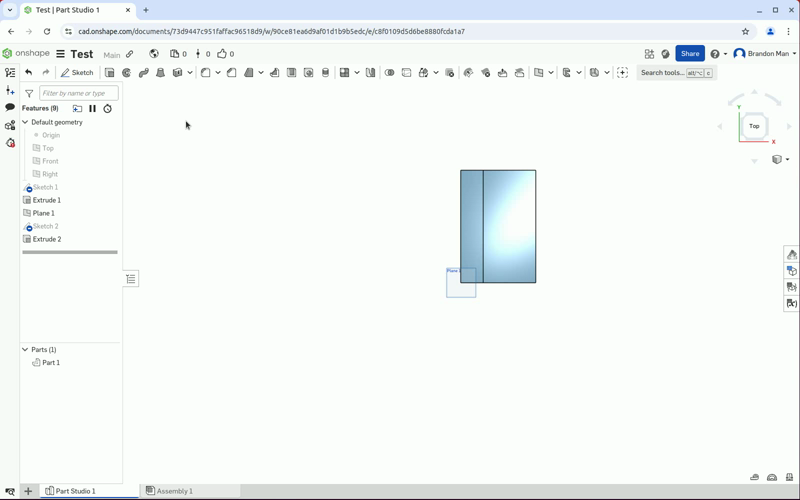
mouse_move(73, 189)
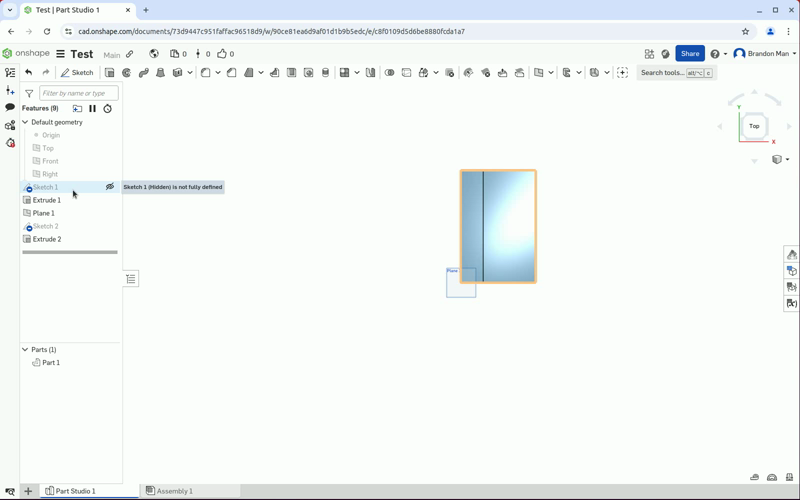
click(73, 189)
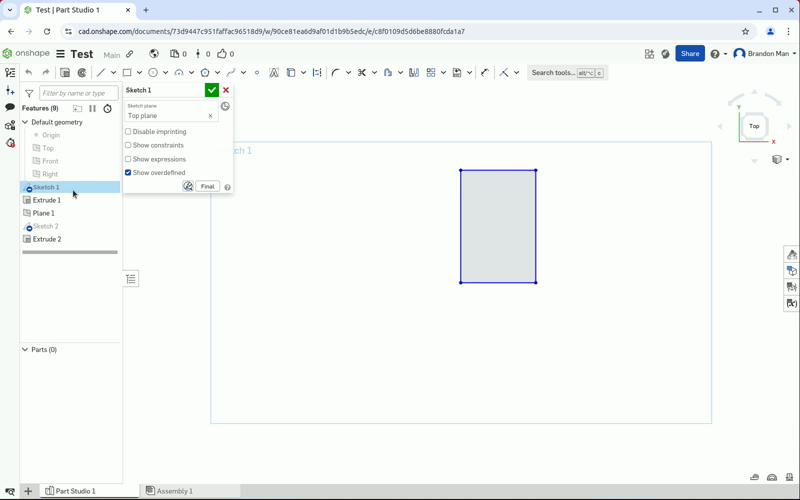
mouse_move(229, 92)
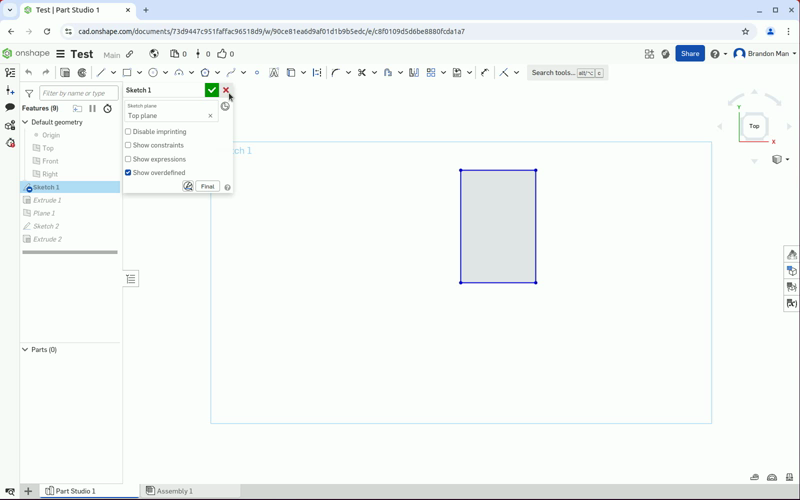
click(229, 92)
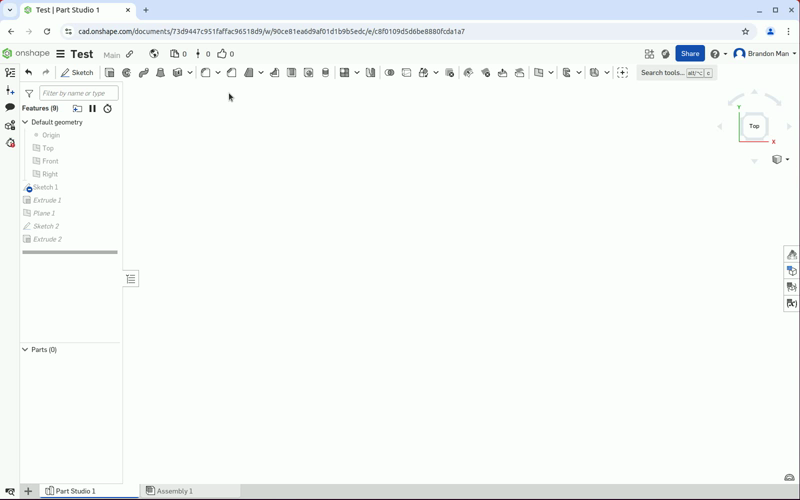
key(shift+s)
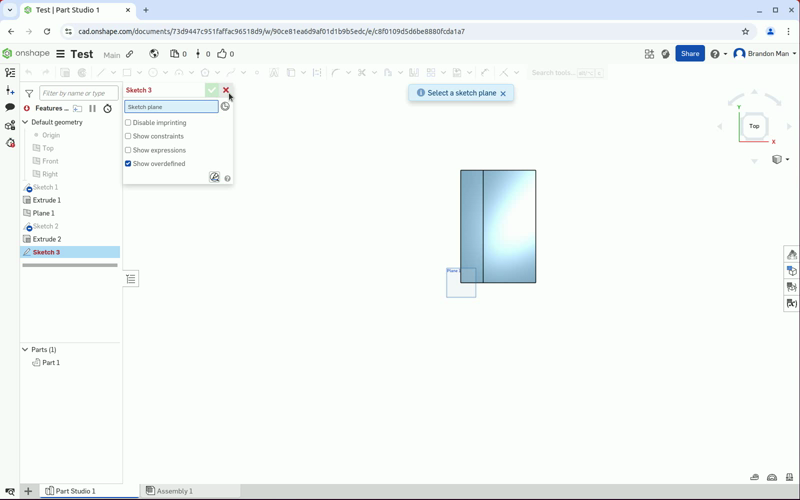
mouse_move(73, 215)
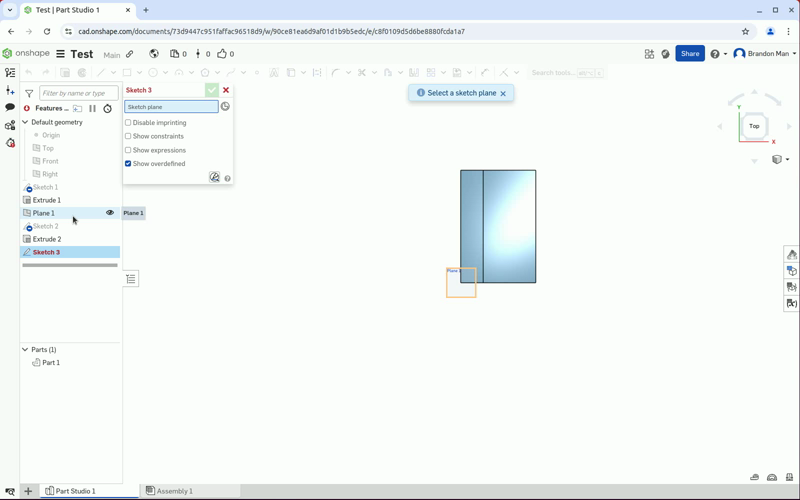
click(73, 215)
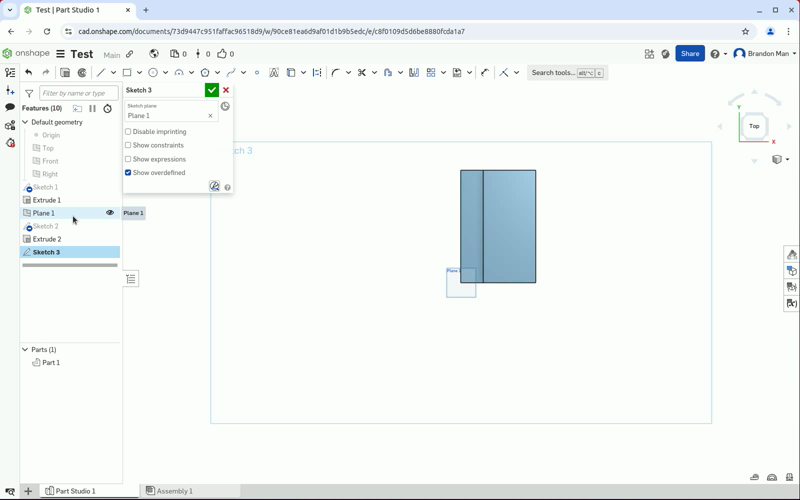
mouse_move(73, 352)
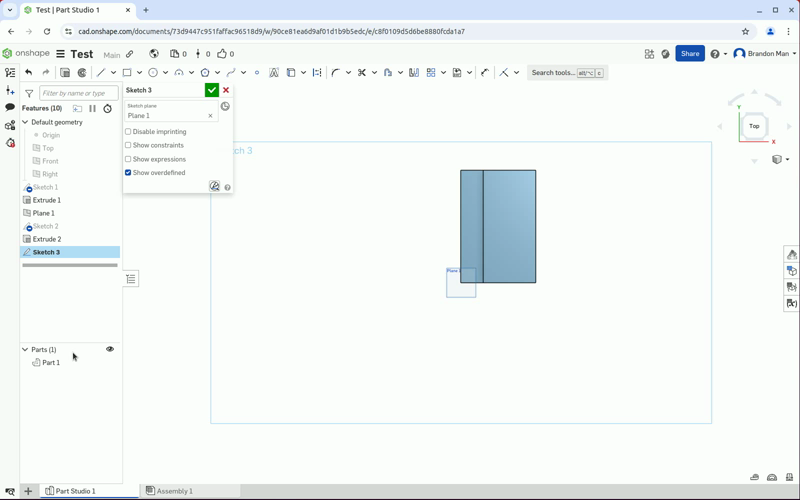
key(y)
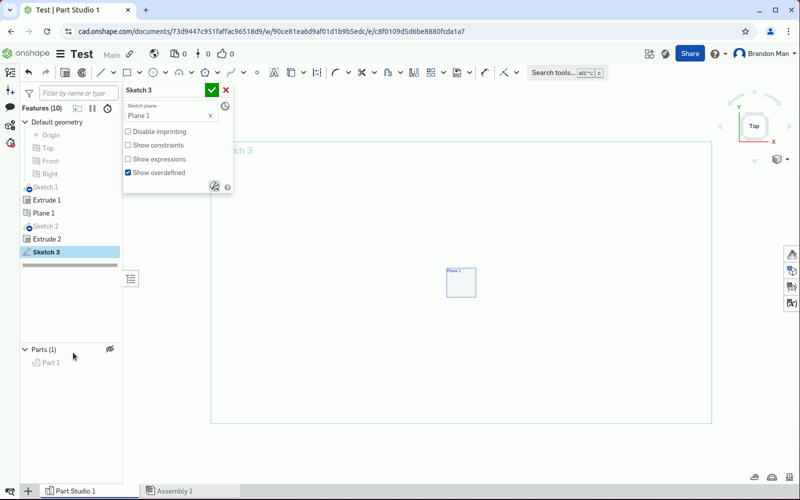
key(c)
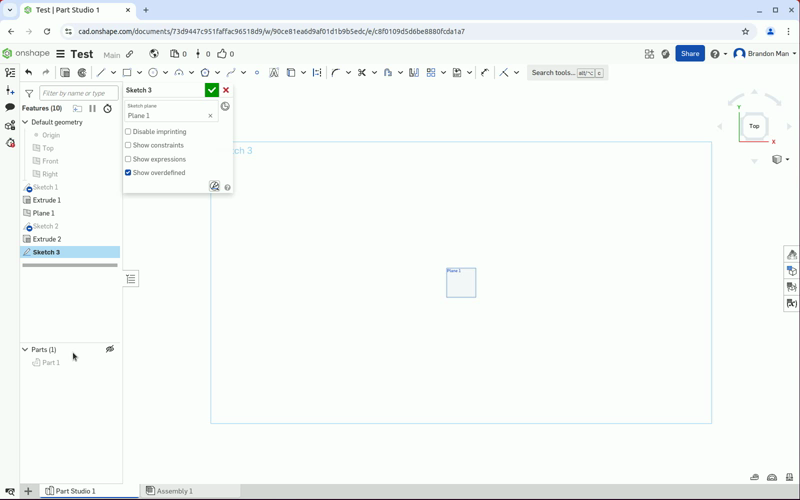
key_down(shift)
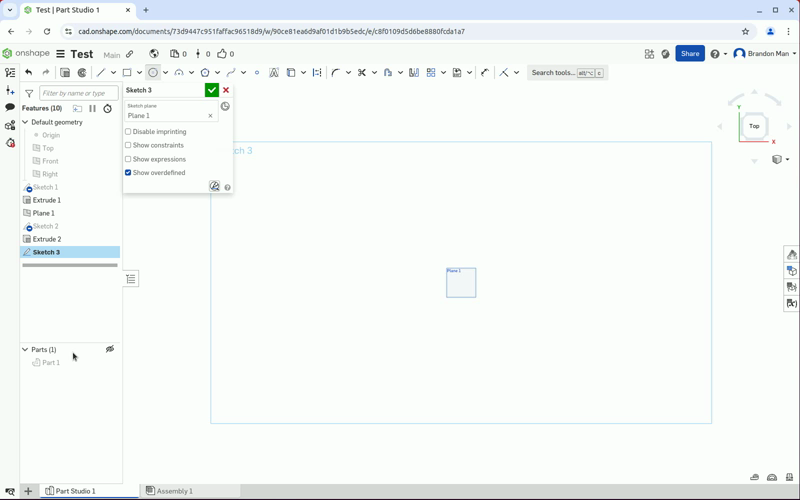
mouse_move(510, 226)
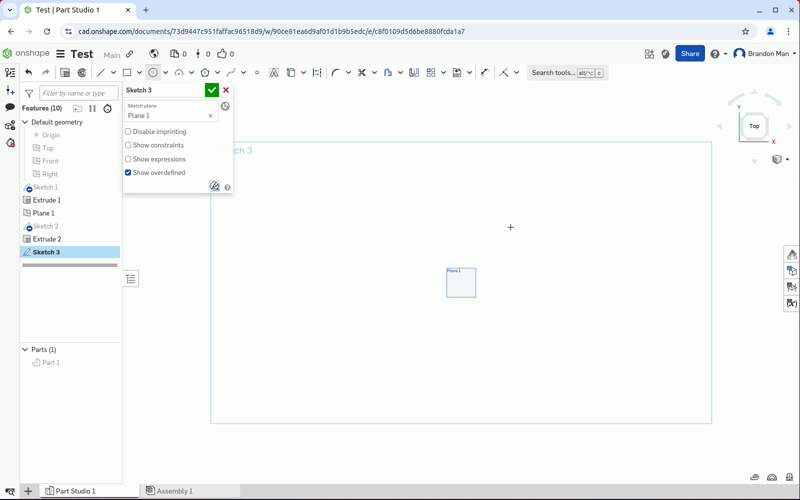
click(510, 226)
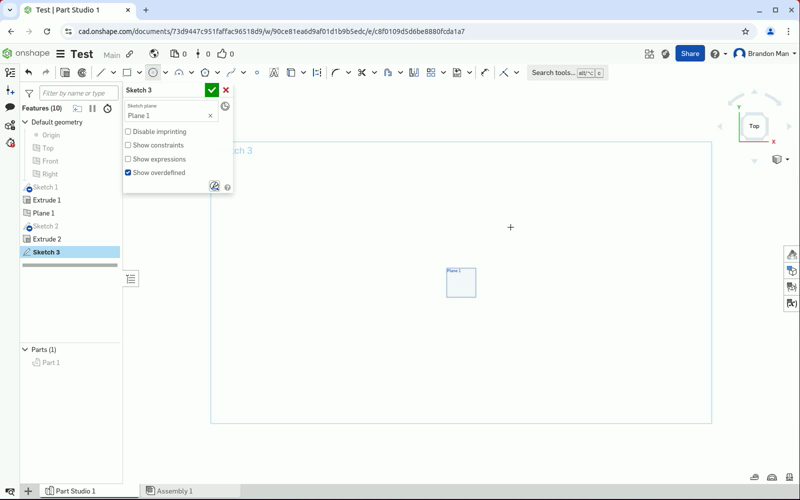
key_up(shift)
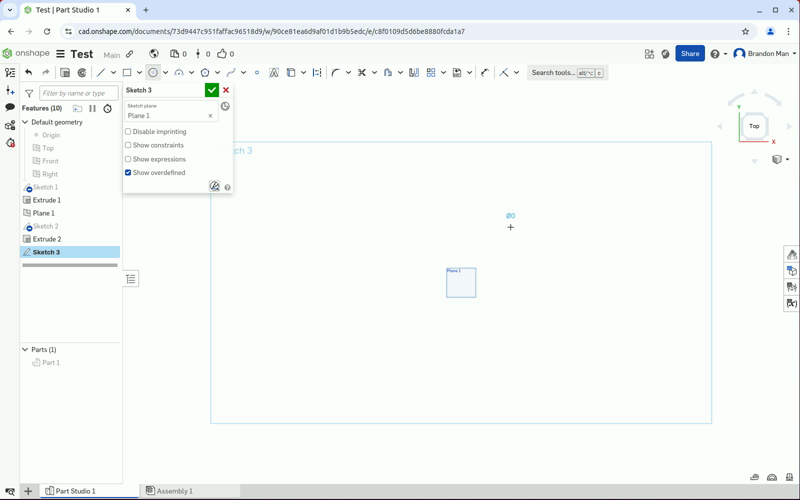
mouse_move(526, 226)
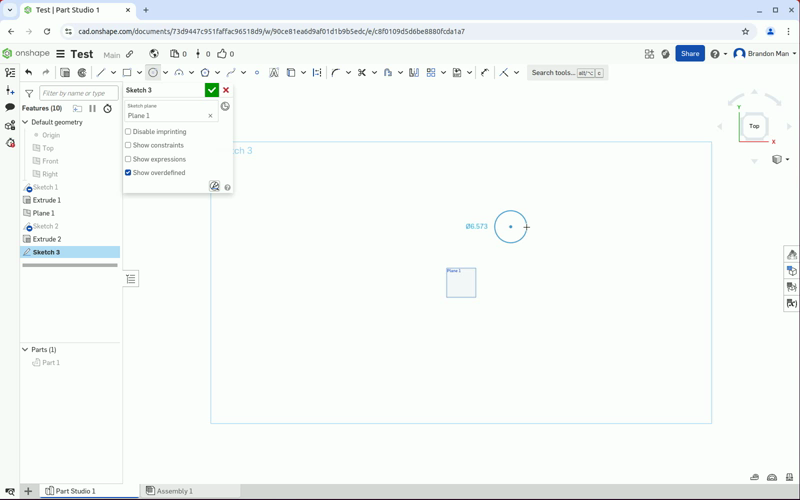
click(526, 226)
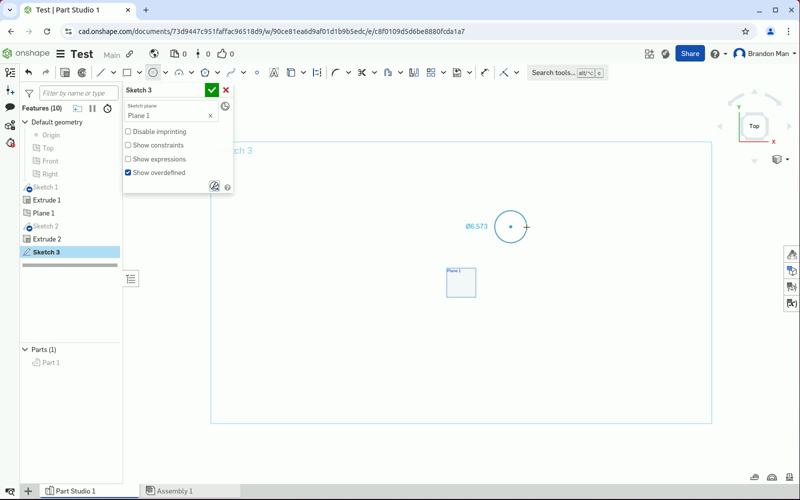
key(esc)
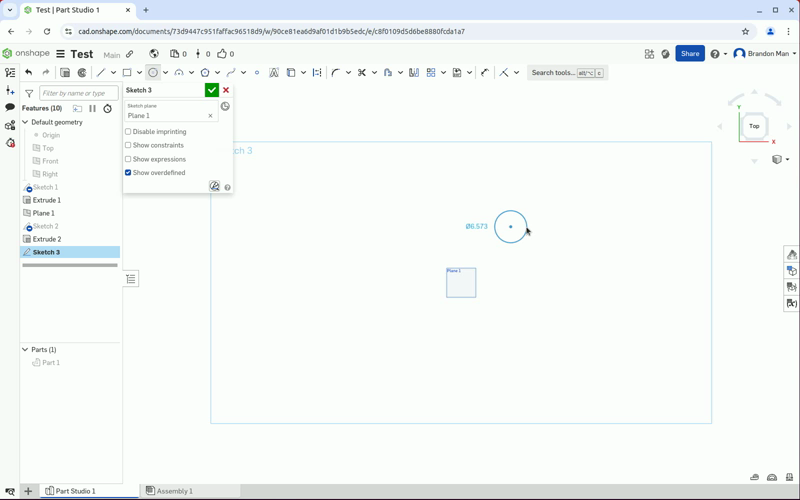
mouse_move(521, 215)
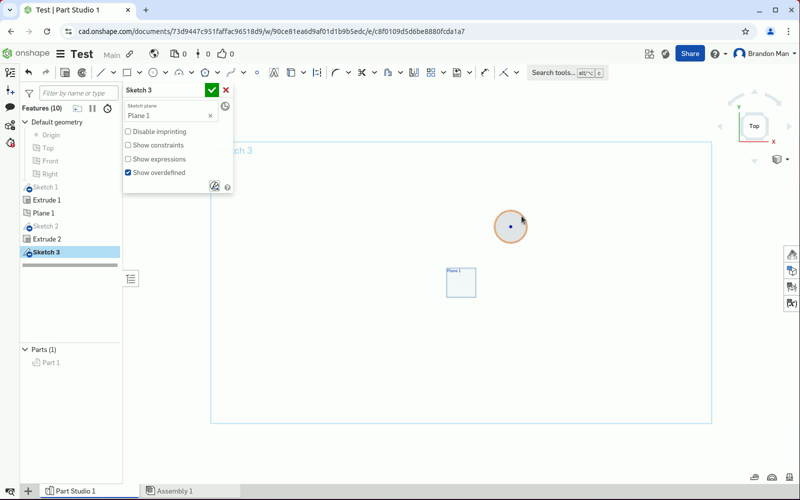
scroll(6)
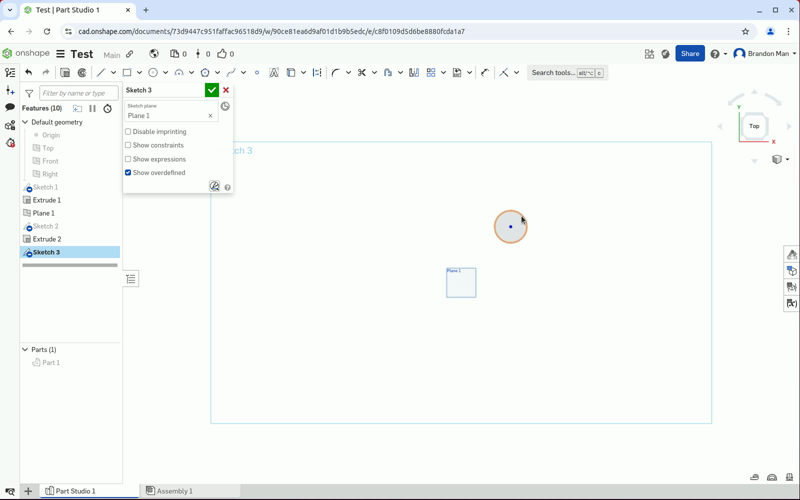
scroll(6)
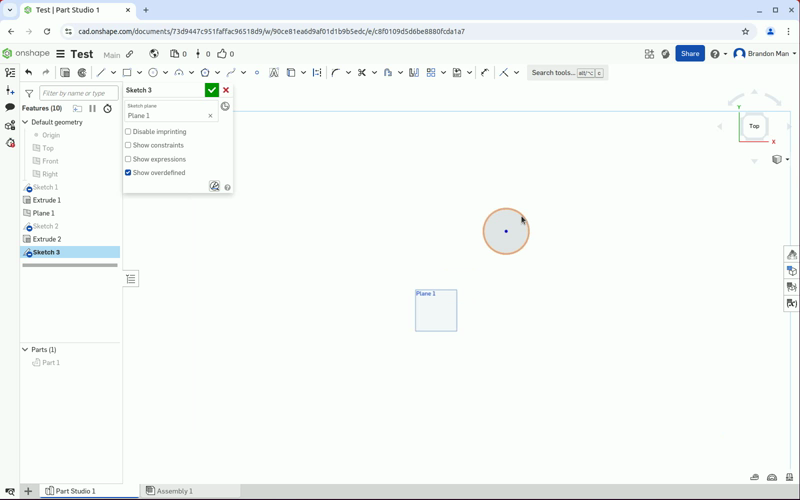
scroll(6)
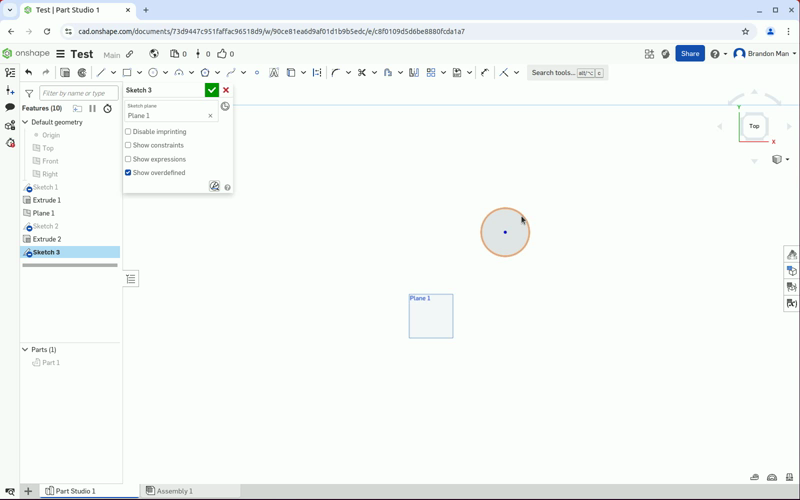
scroll(6)
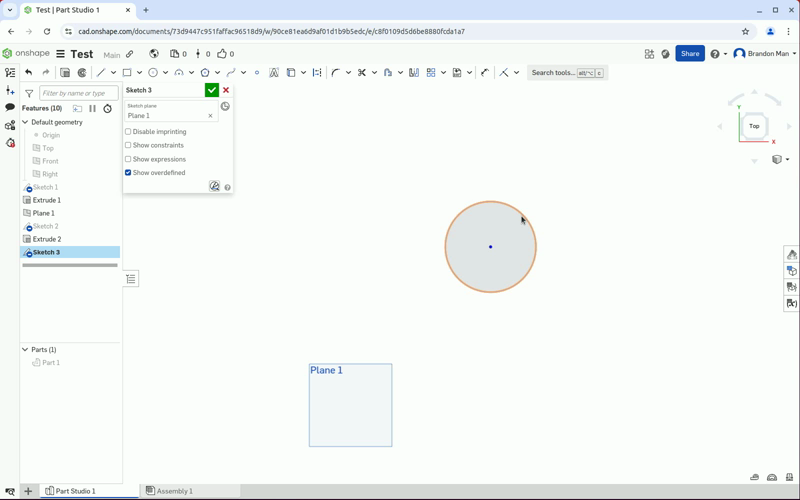
scroll(6)
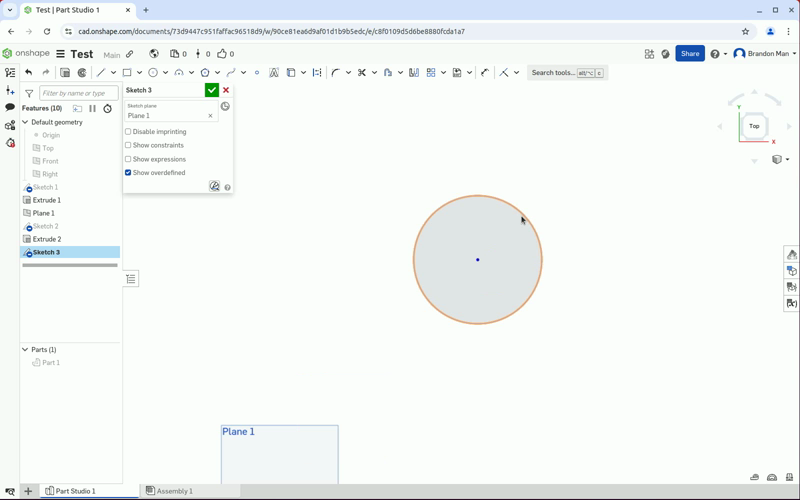
scroll(6)
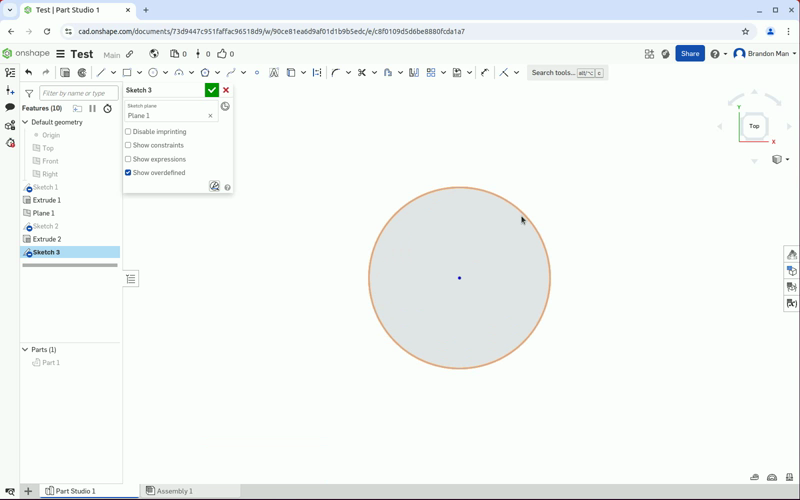
scroll(6)
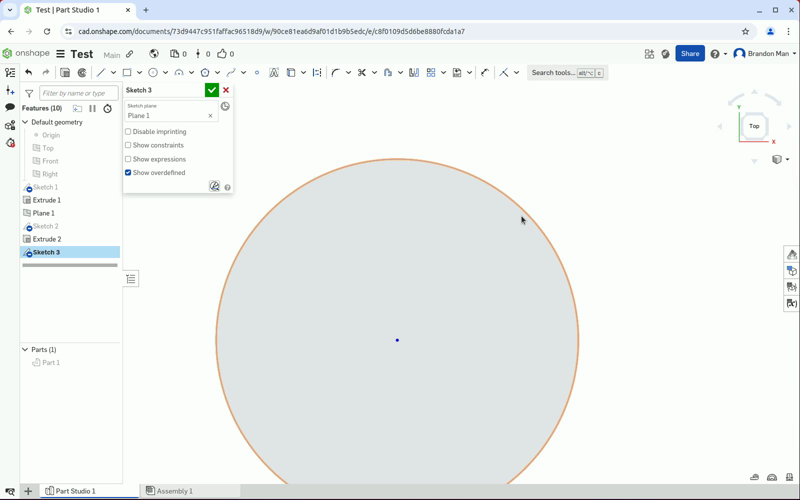
click(521, 215)
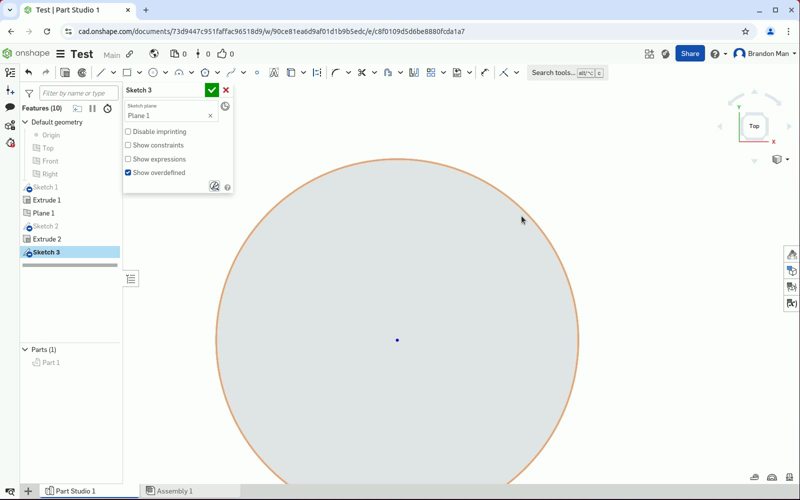
scroll(-6)
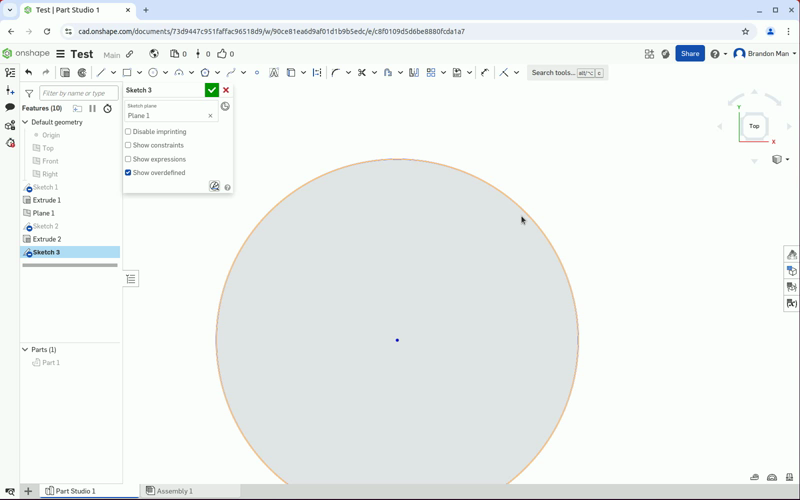
scroll(-6)
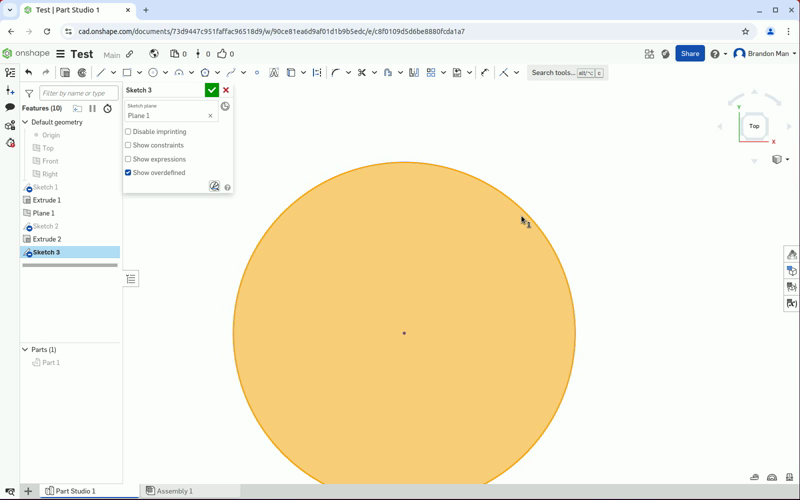
scroll(-6)
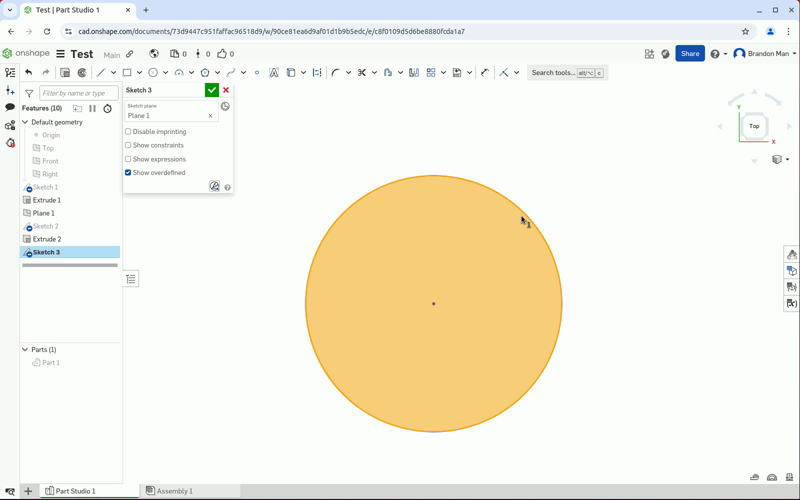
scroll(-6)
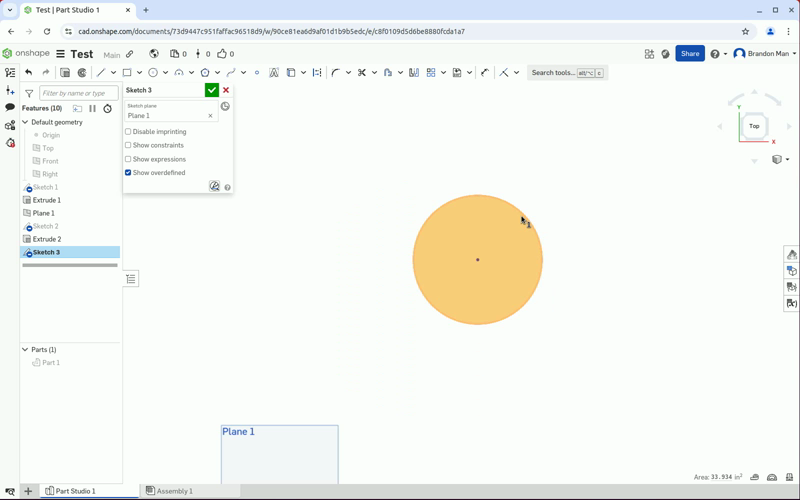
scroll(-6)
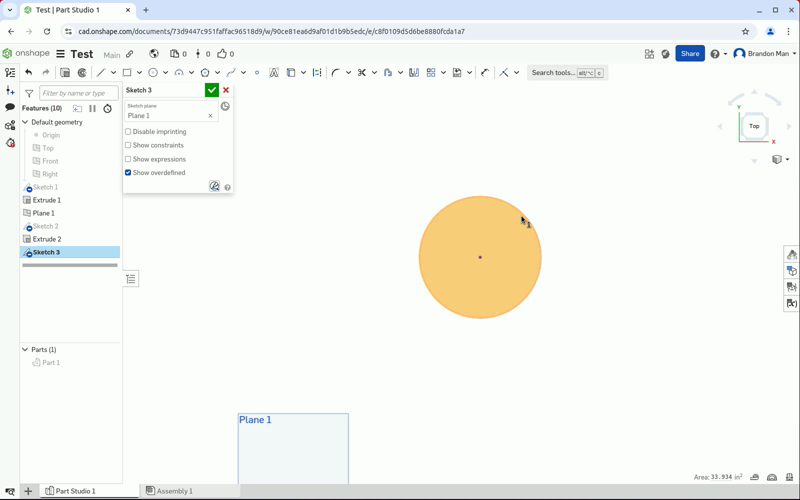
scroll(-6)
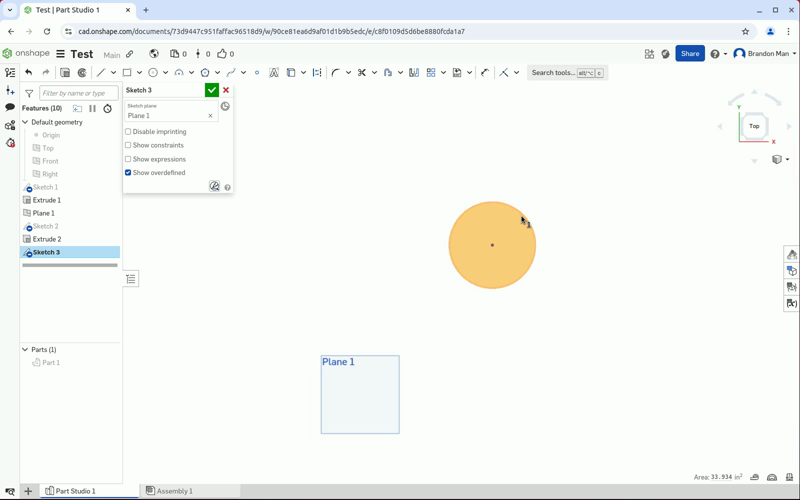
scroll(-6)
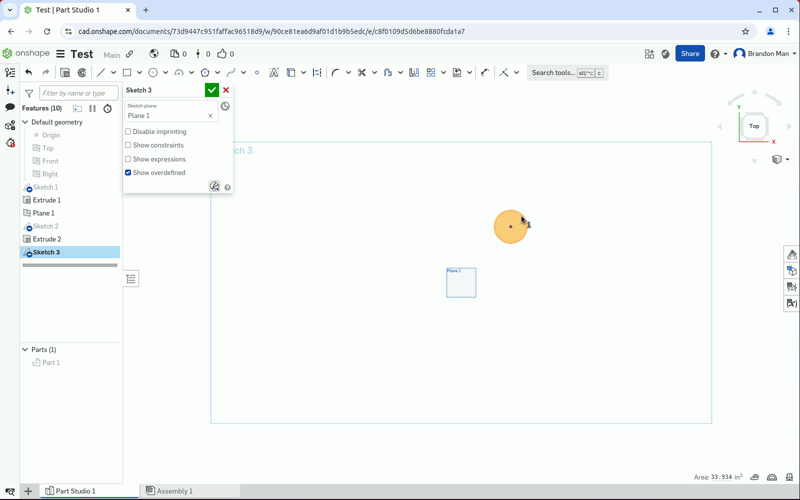
mouse_move(73, 352)
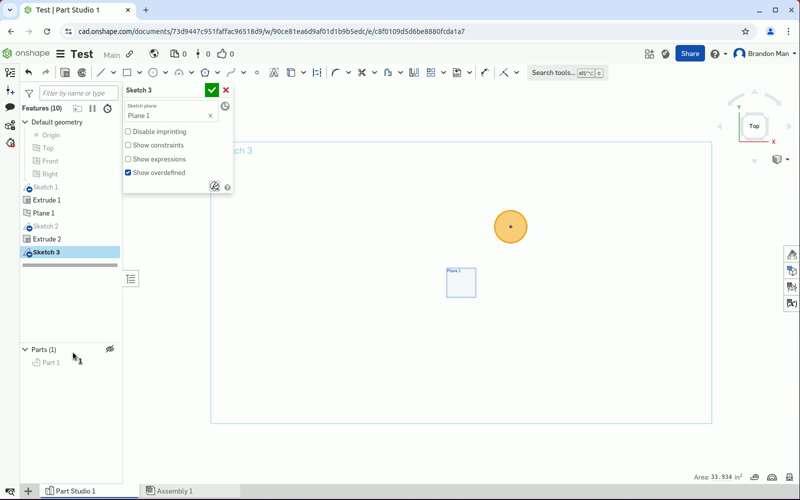
key(shift+y)
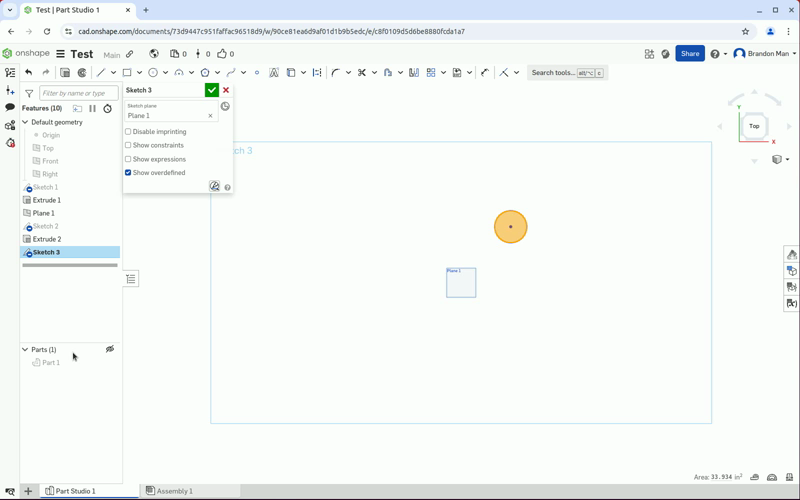
key(shift+e)
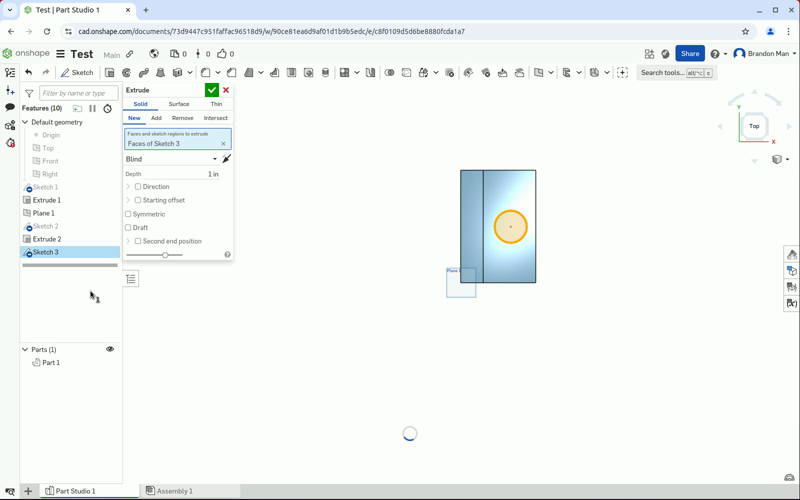
mouse_move(143, 106)
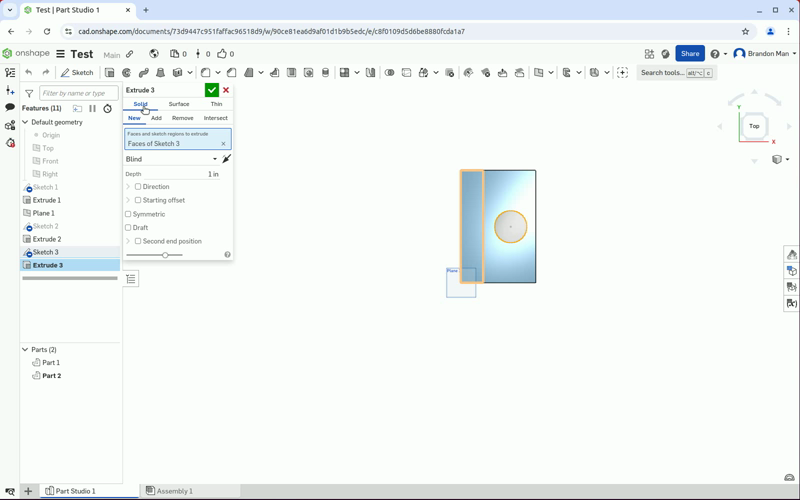
click(143, 106)
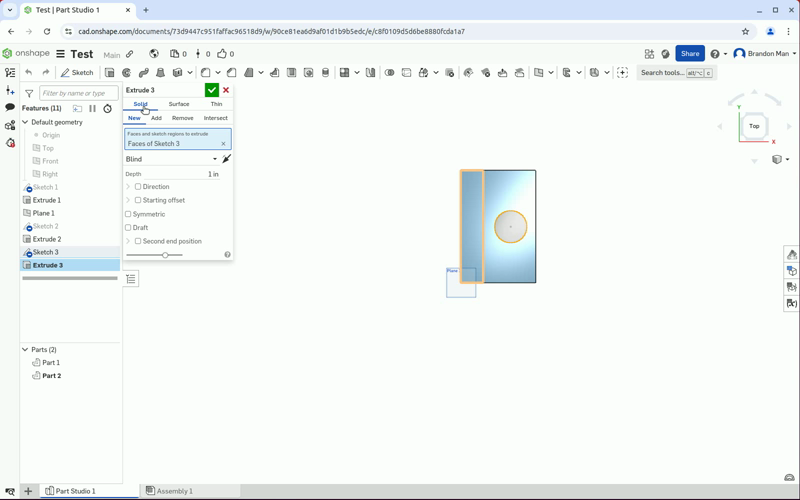
mouse_move(186, 120)
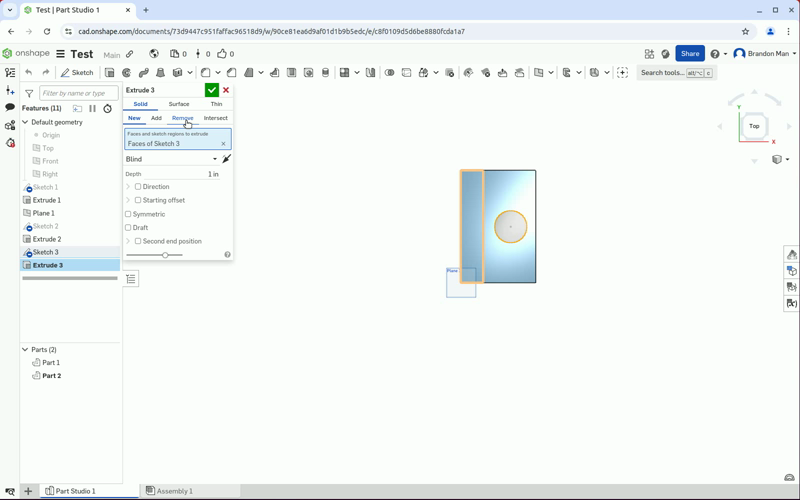
click(186, 120)
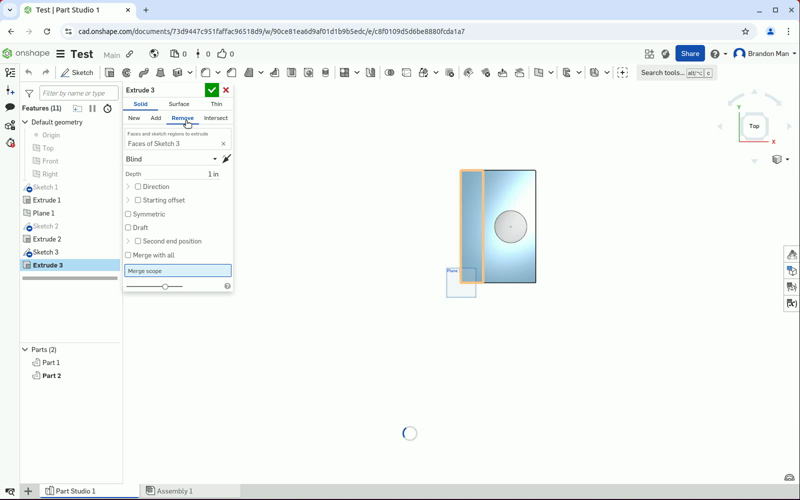
key(tab, 4)
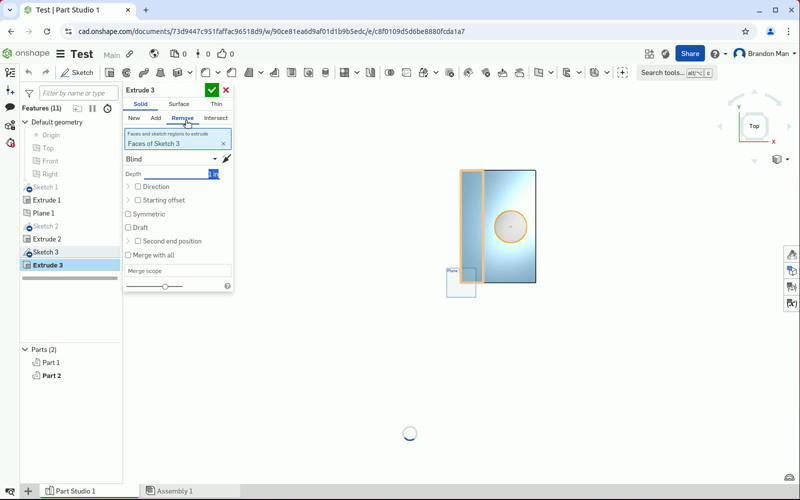
text(30.811)
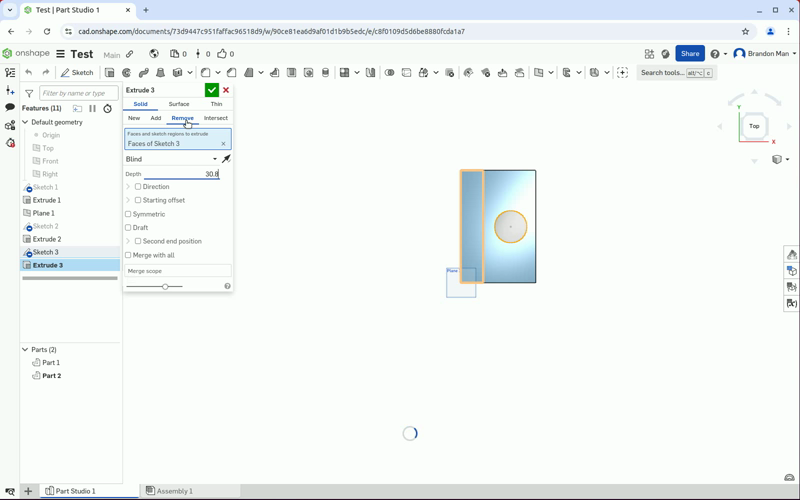
key(tab, 6)
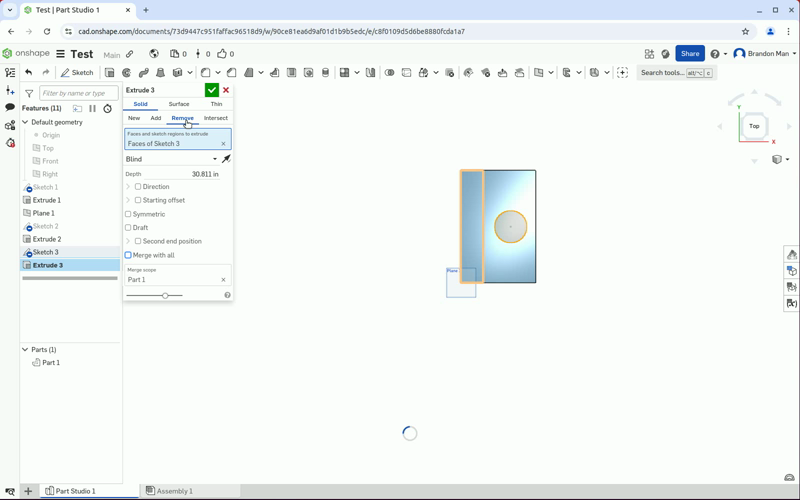
key(space)
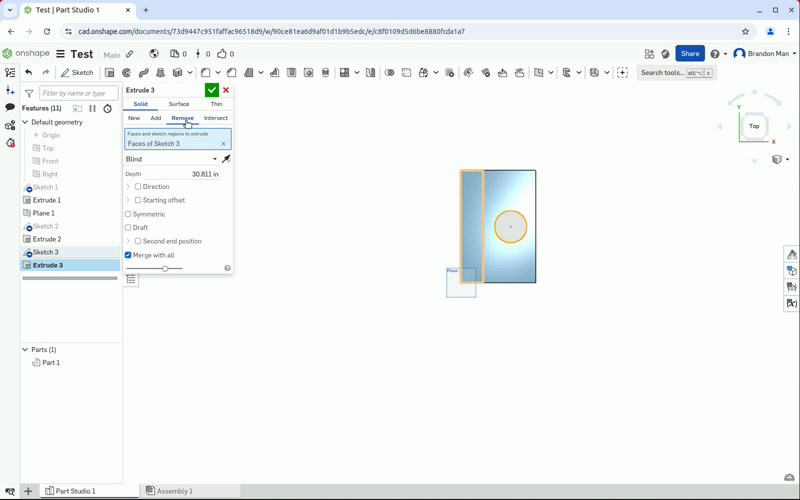
key(enter)
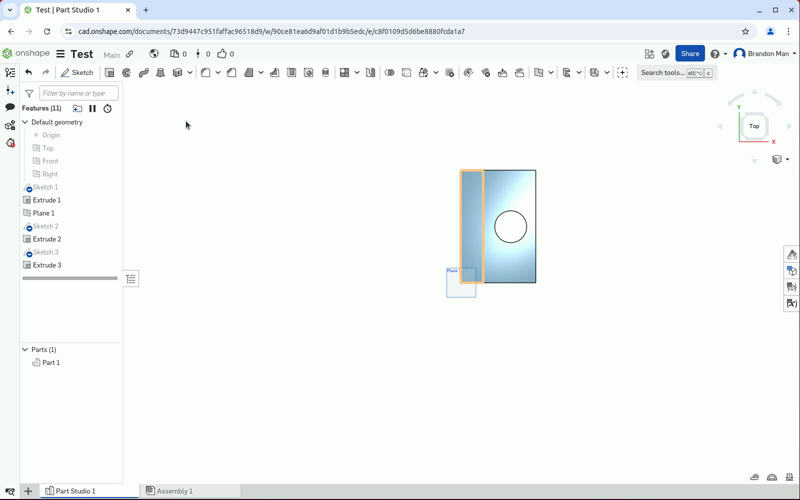
key(shift+h)
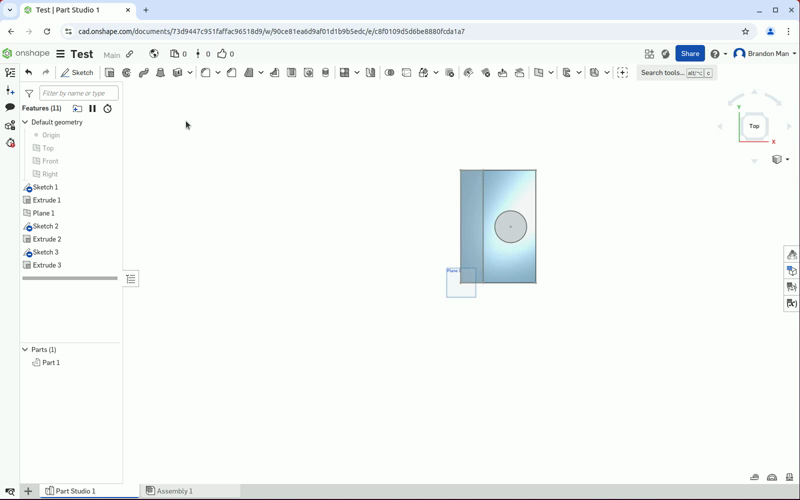
key(shift+h)
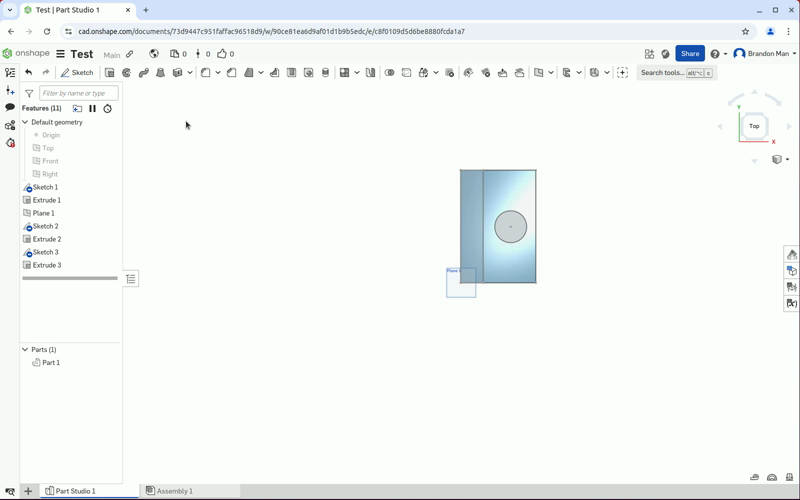
key(shift+7)
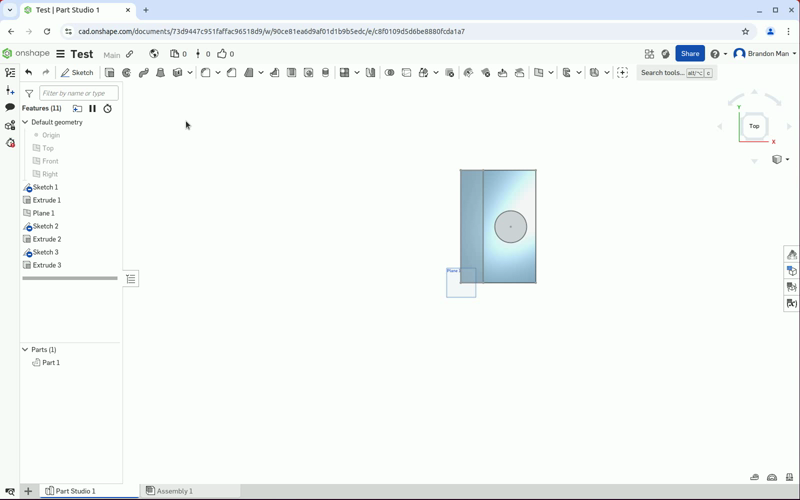
key(up, 3)
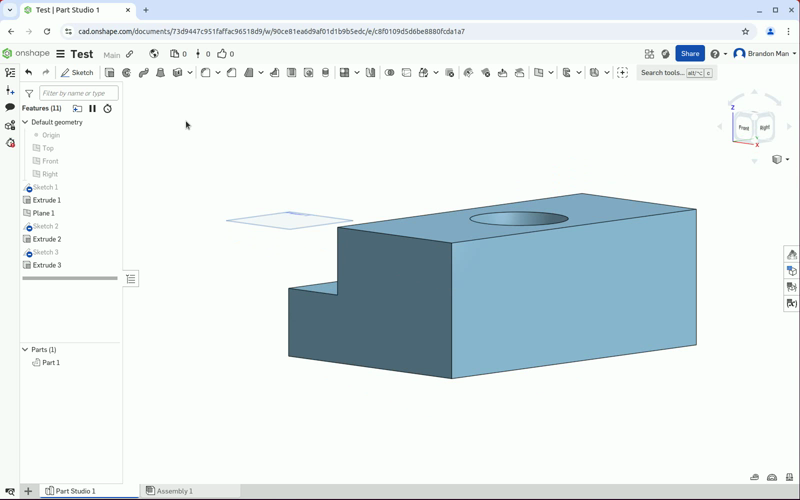
key(left, 3)
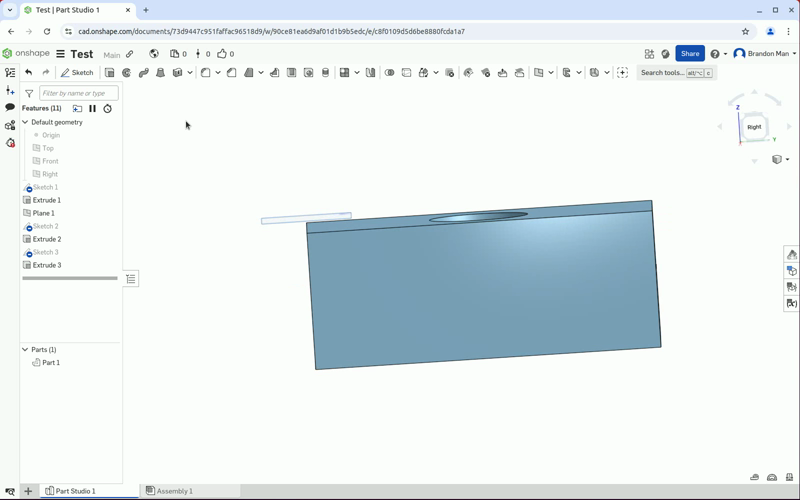
key(right, 3)
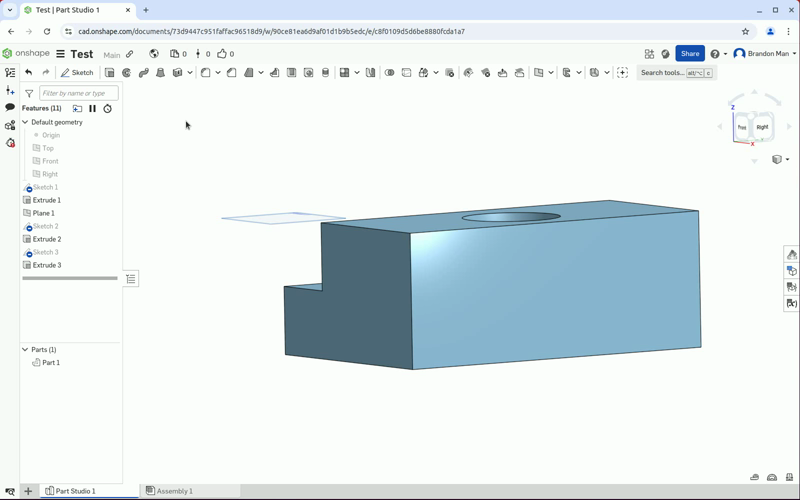
key(down, 3)
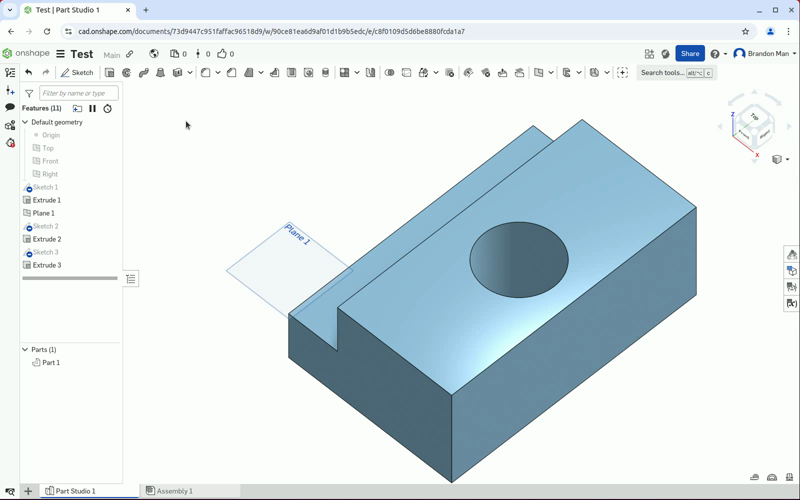
mouse_move(73, 189)
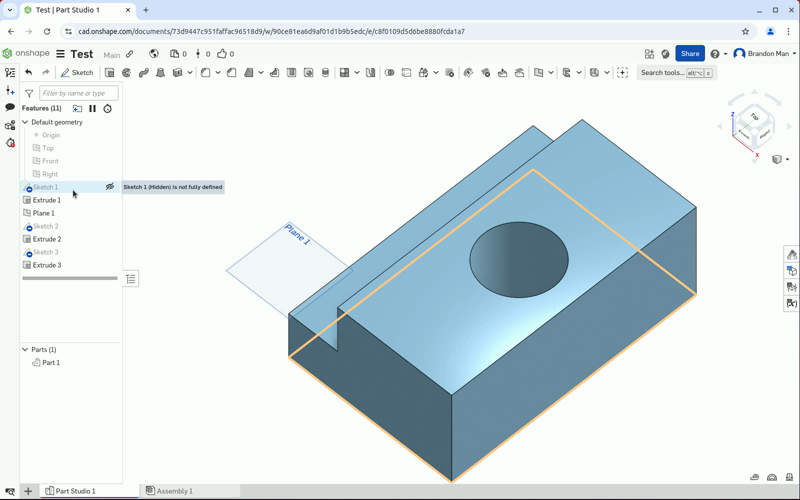
click(73, 189)